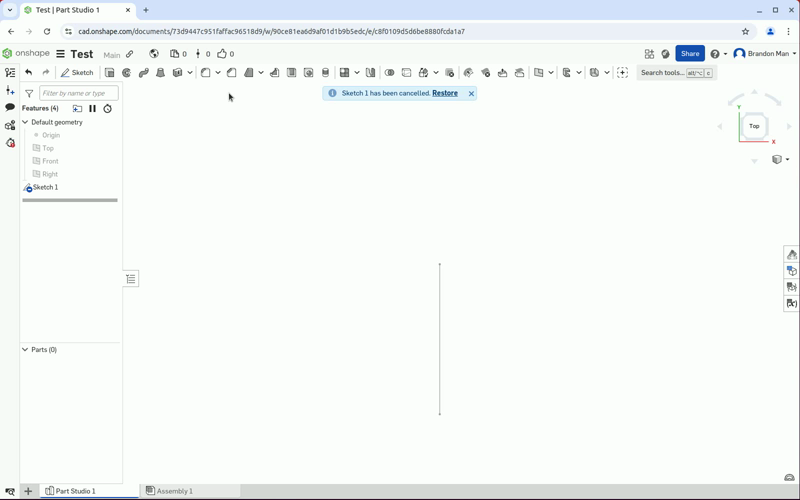
key(shift+h)
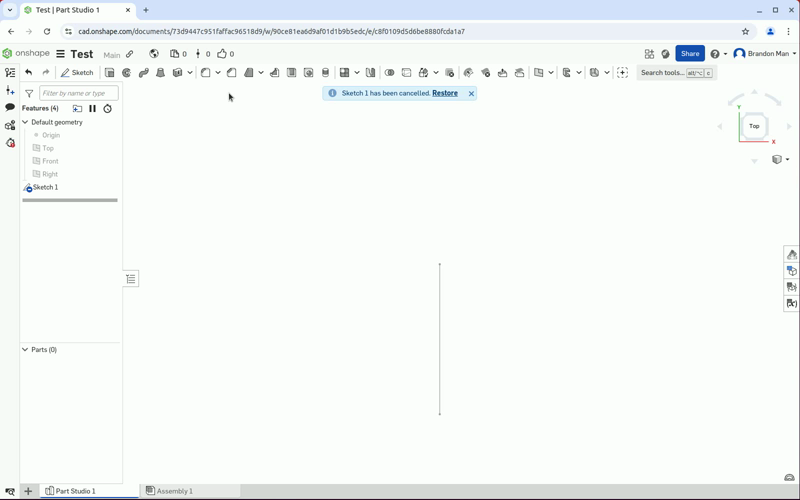
key(shift+s)
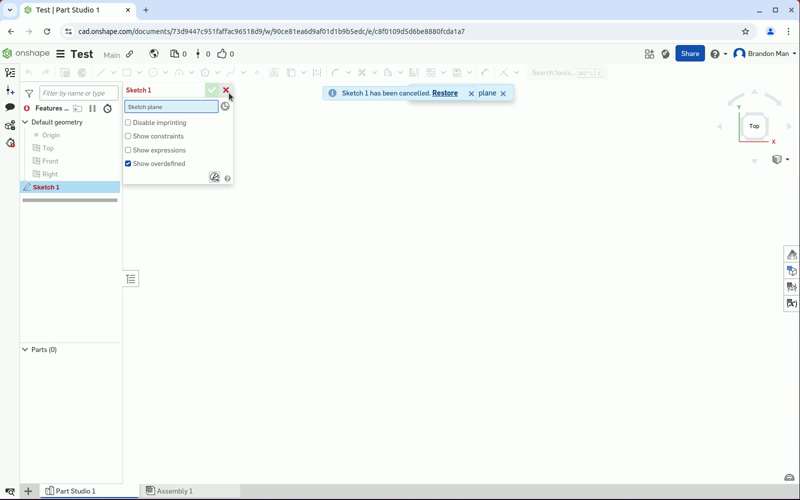
mouse_move(73, 150)
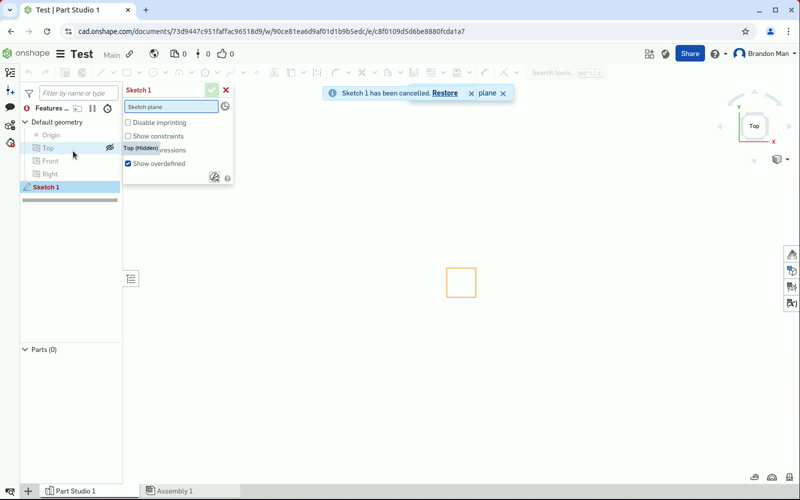
click(73, 150)
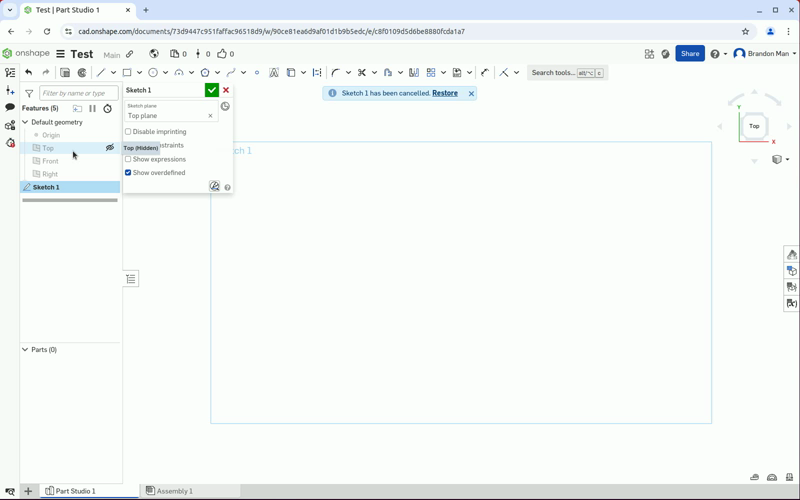
mouse_move(73, 352)
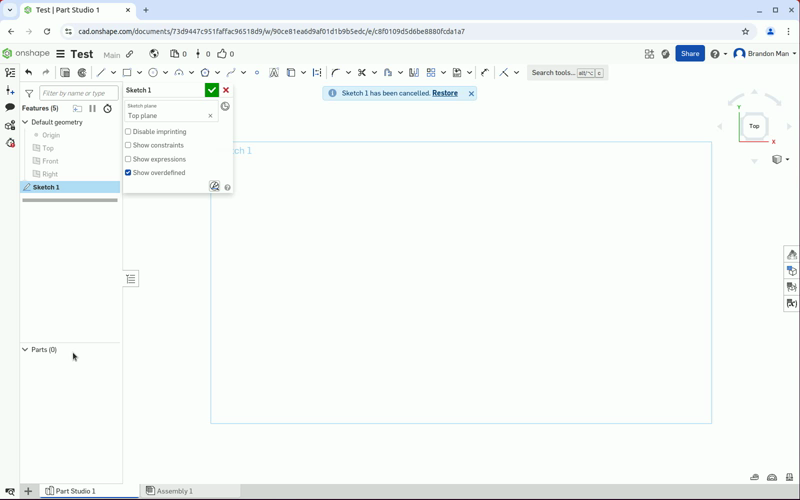
key(y)
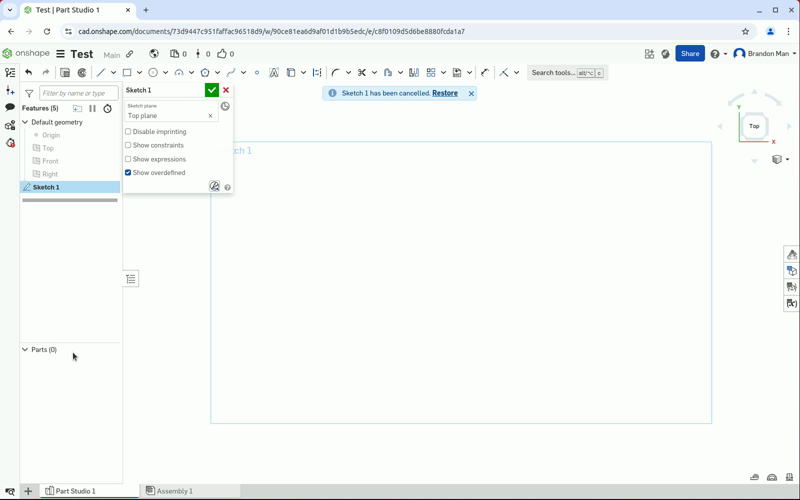
key(l)
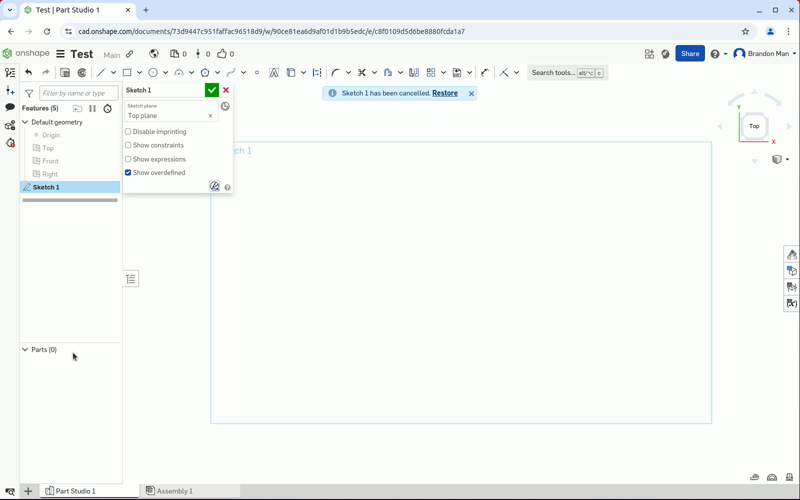
key_down(shift)
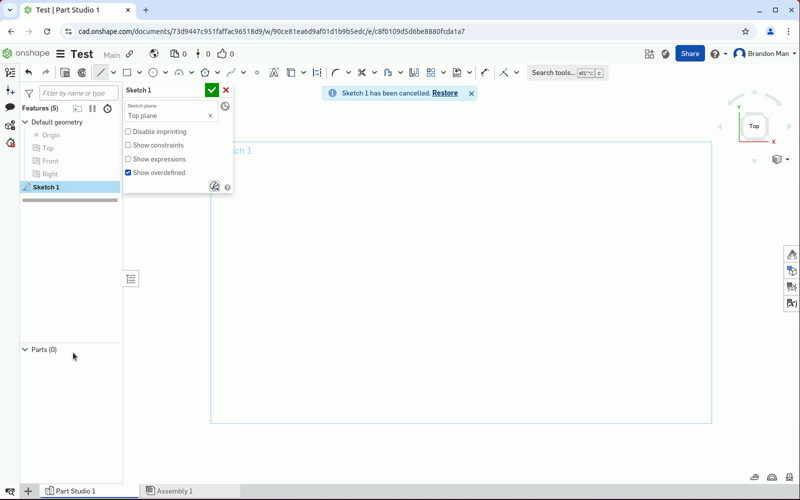
mouse_move(432, 260)
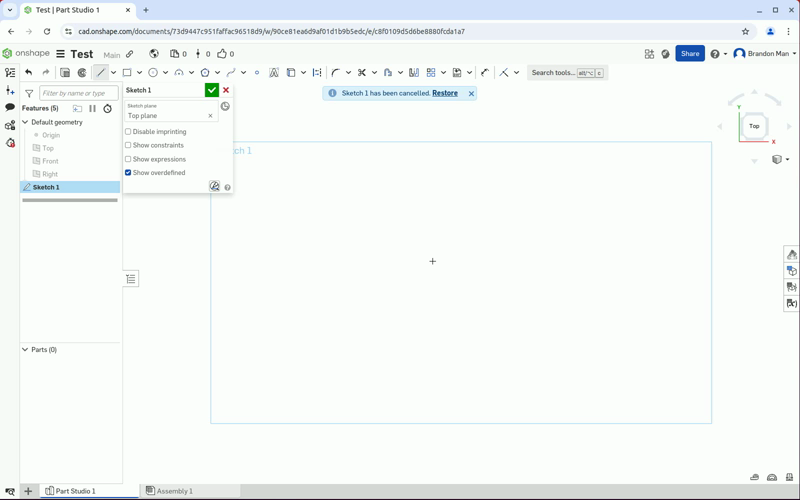
click(432, 260)
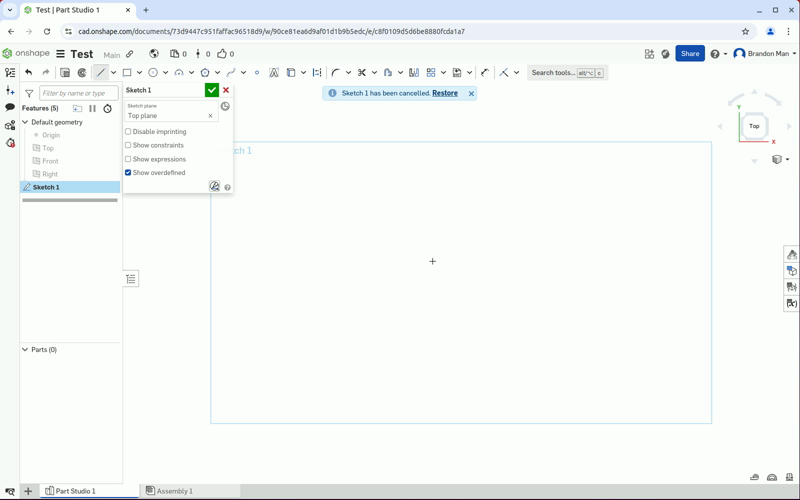
key_up(shift)
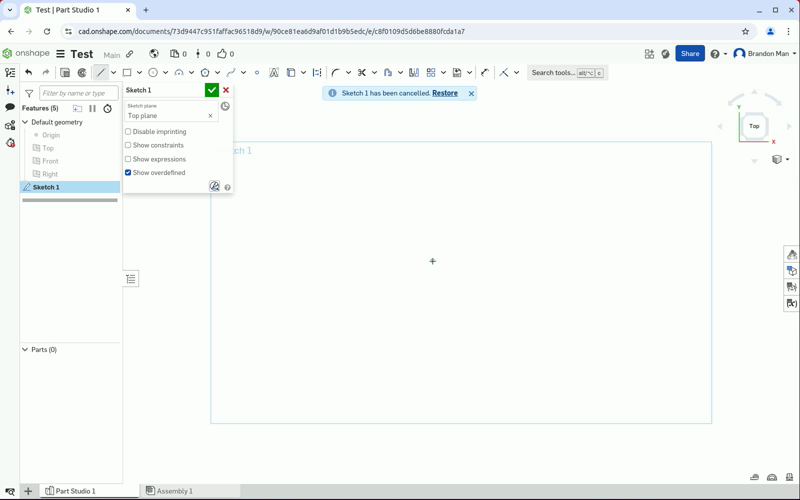
key_down(shift)
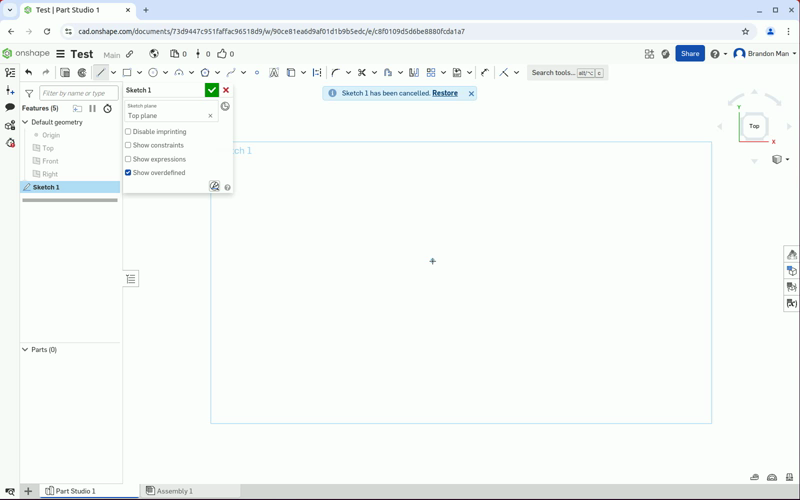
mouse_move(462, 260)
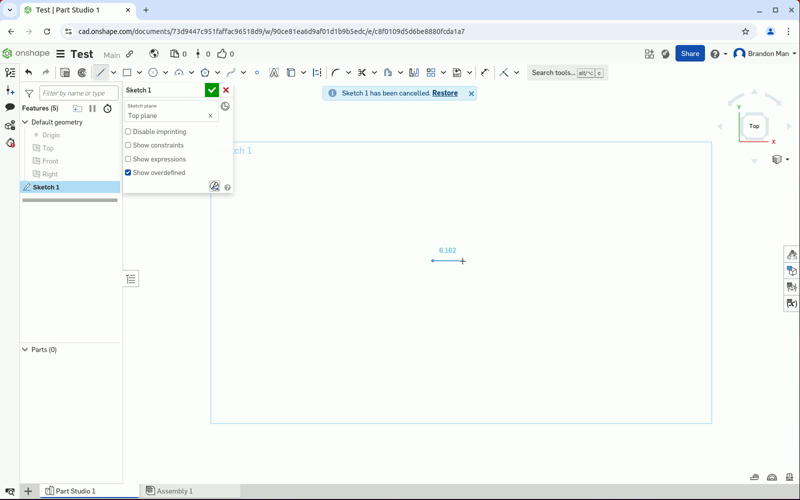
mouse_move(479, 260)
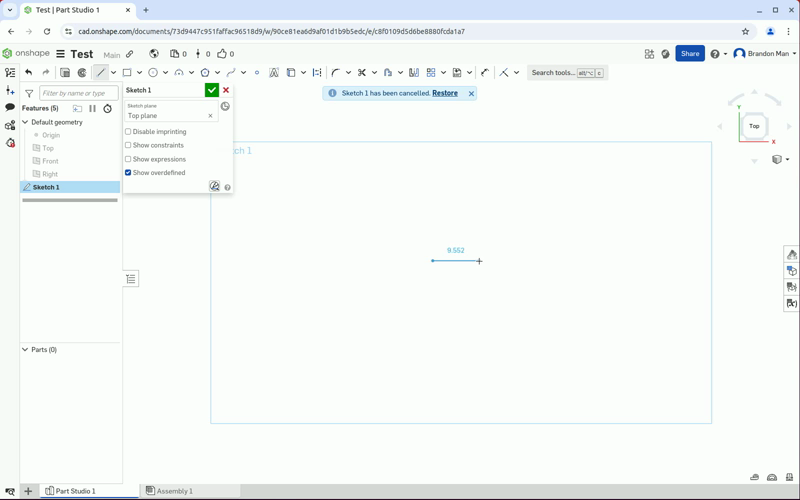
click(479, 260)
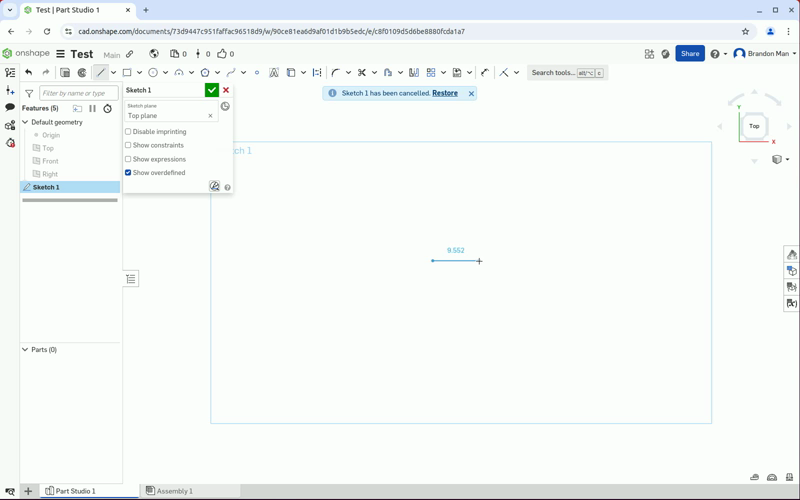
key_up(shift)
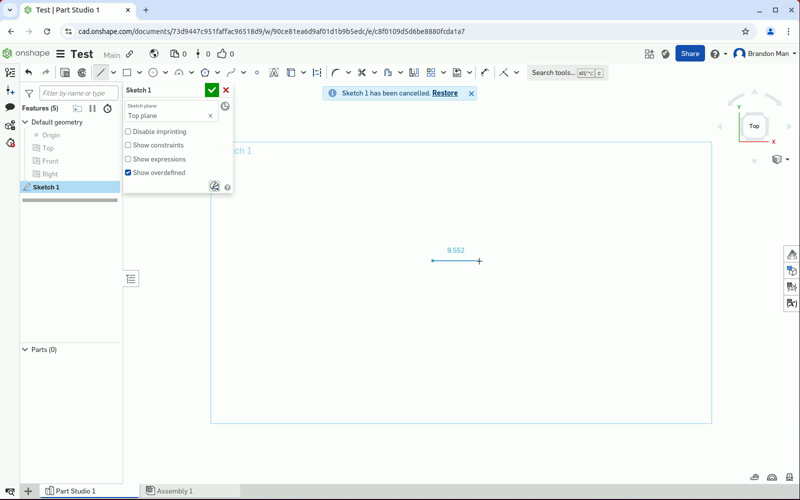
key_down(shift)
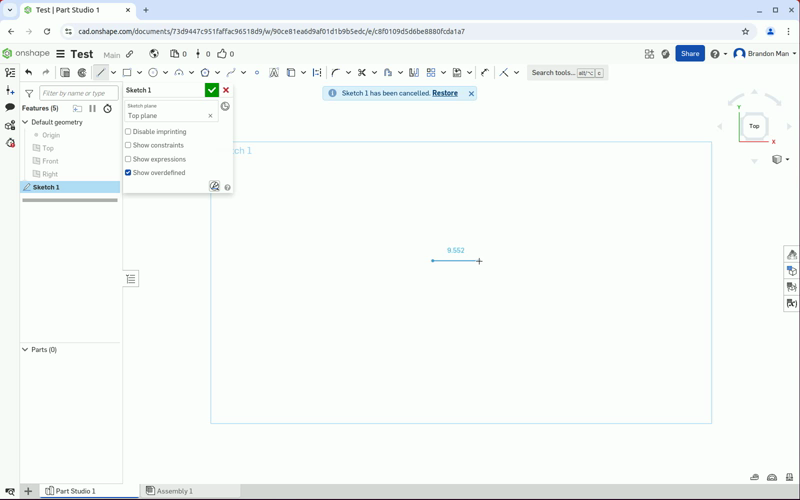
mouse_move(445, 170)
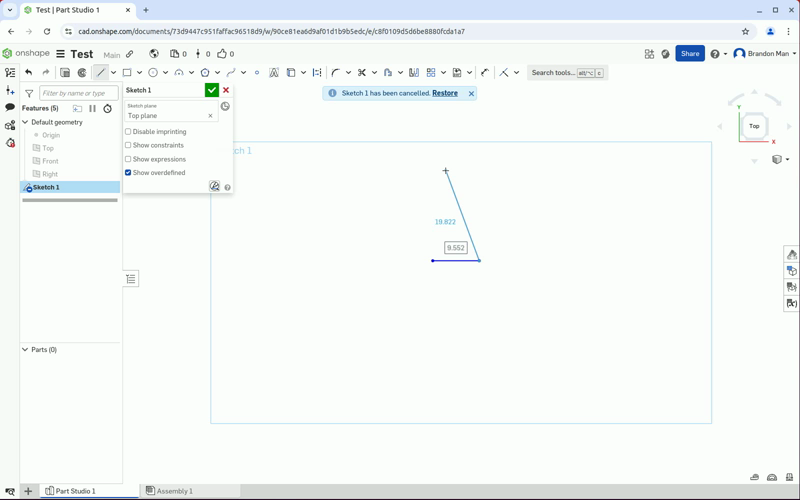
click(445, 170)
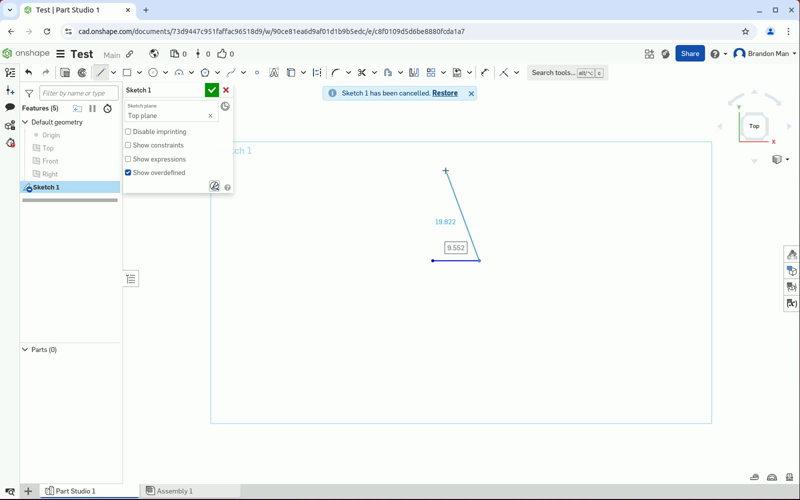
key_up(shift)
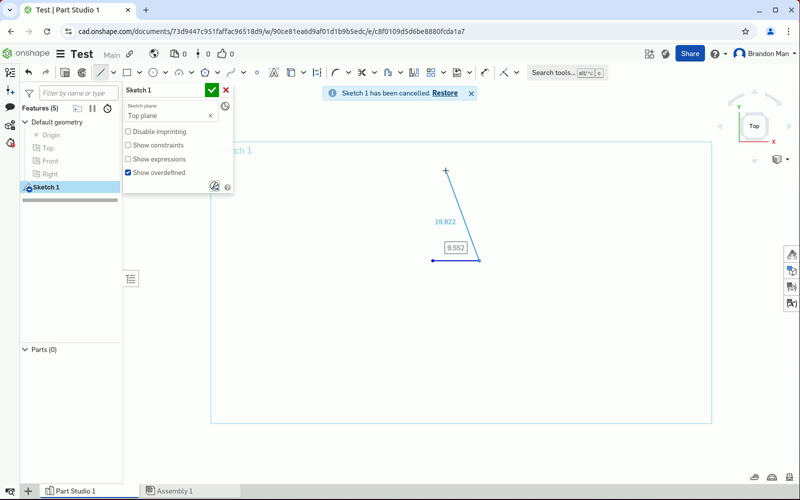
key_down(shift)
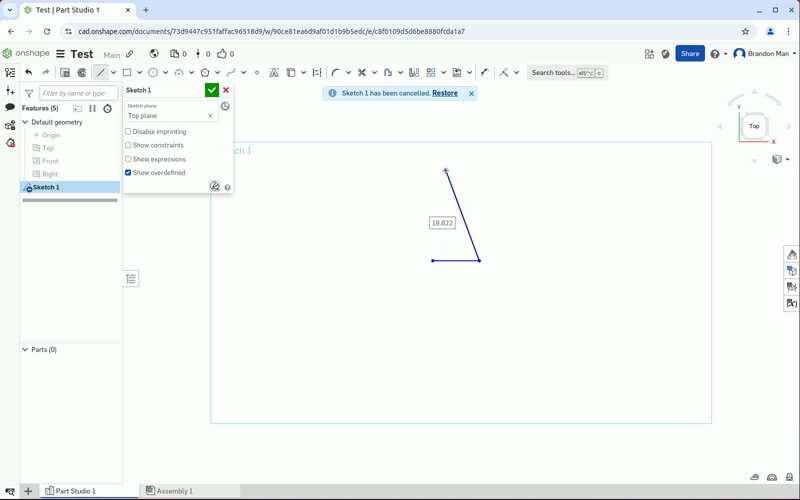
mouse_move(475, 170)
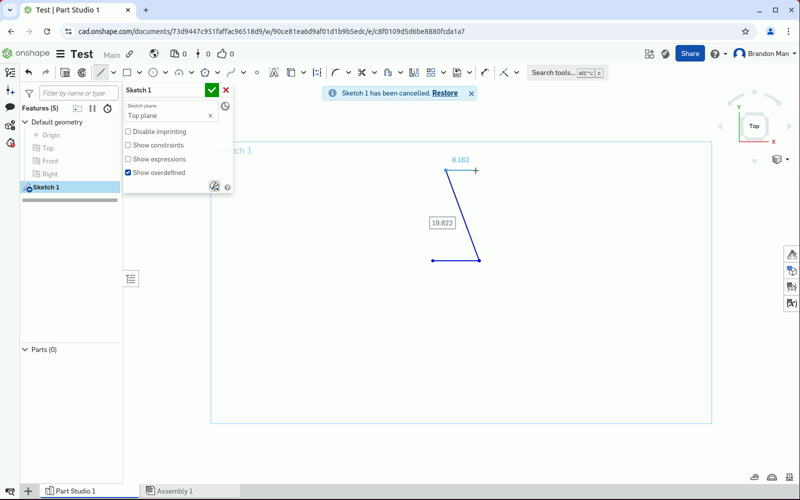
mouse_move(432, 170)
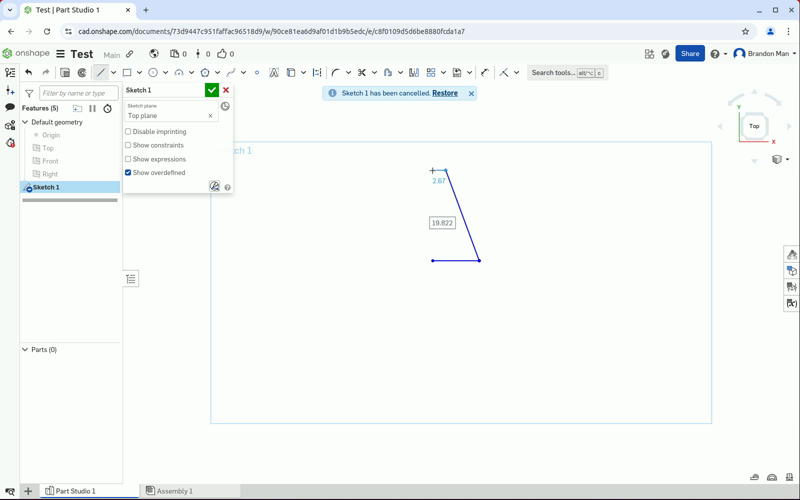
click(432, 170)
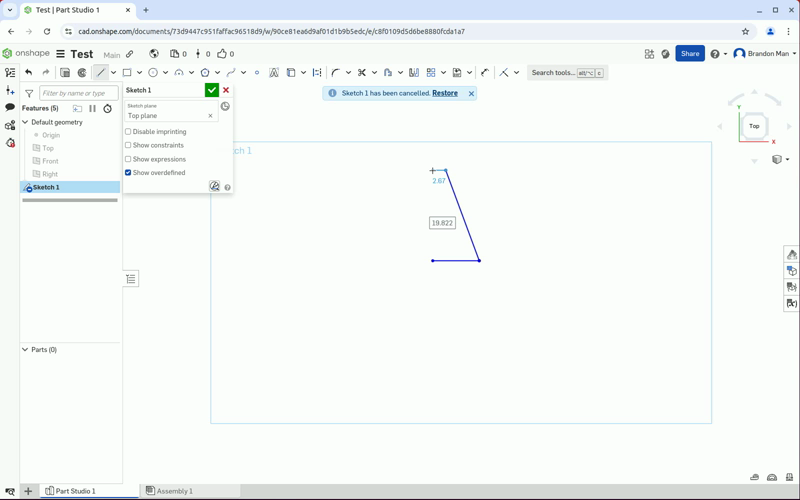
key_up(shift)
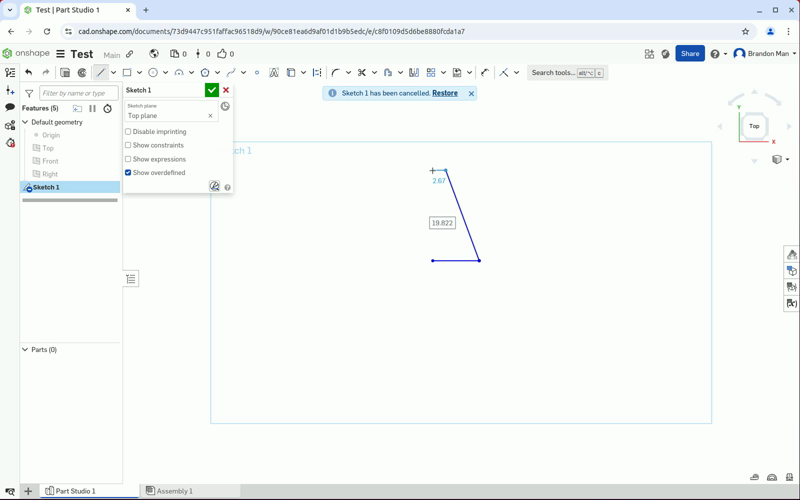
key_down(shift)
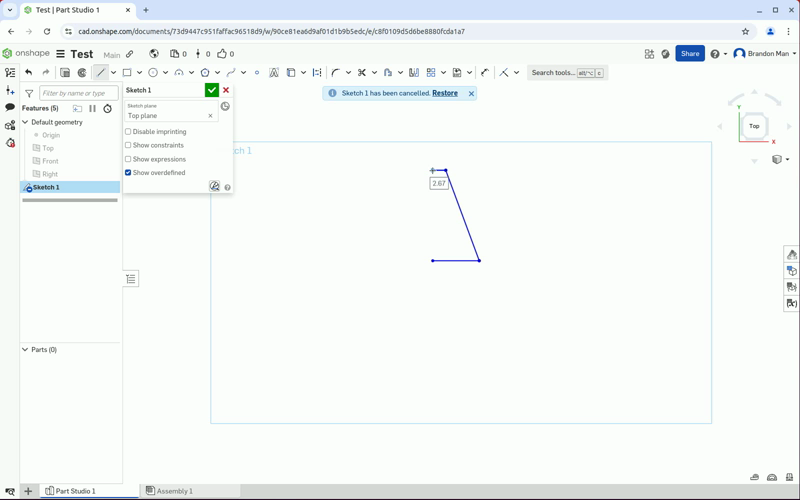
mouse_move(432, 260)
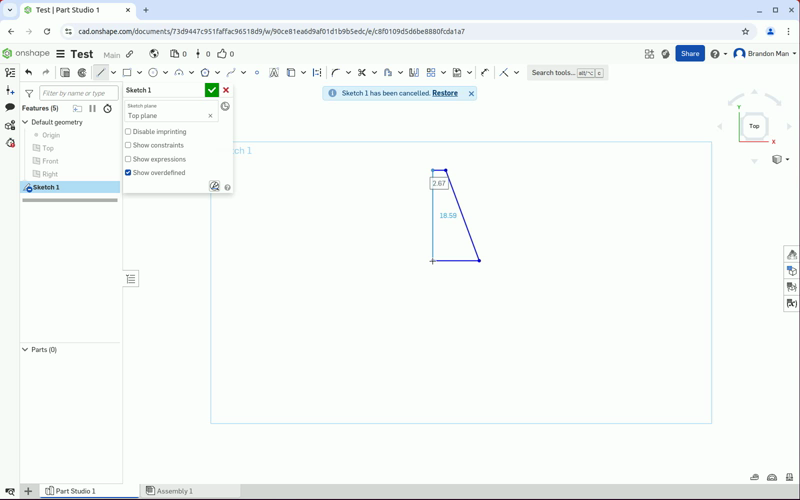
key_up(shift)
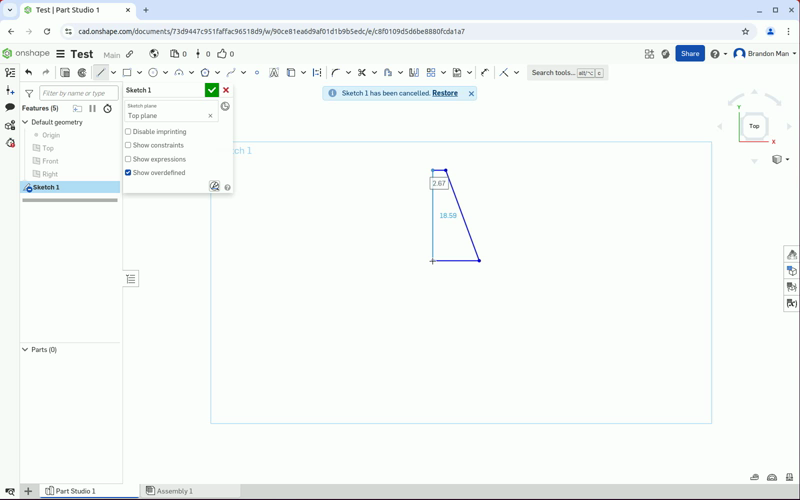
click(432, 260)
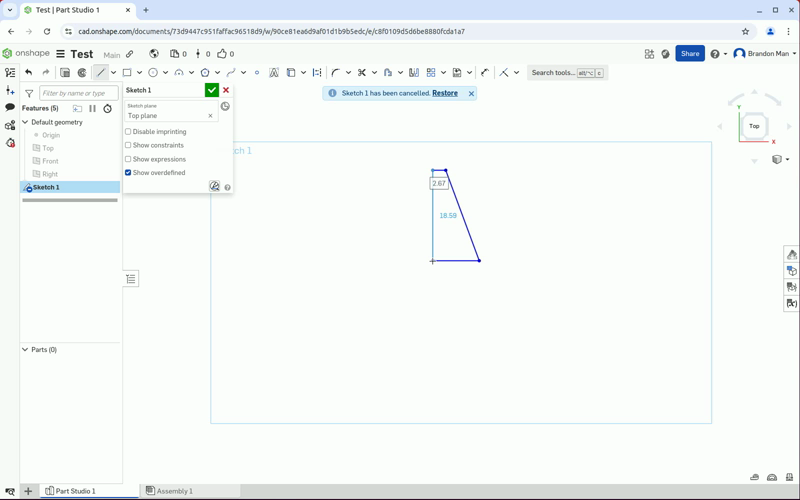
key(esc)
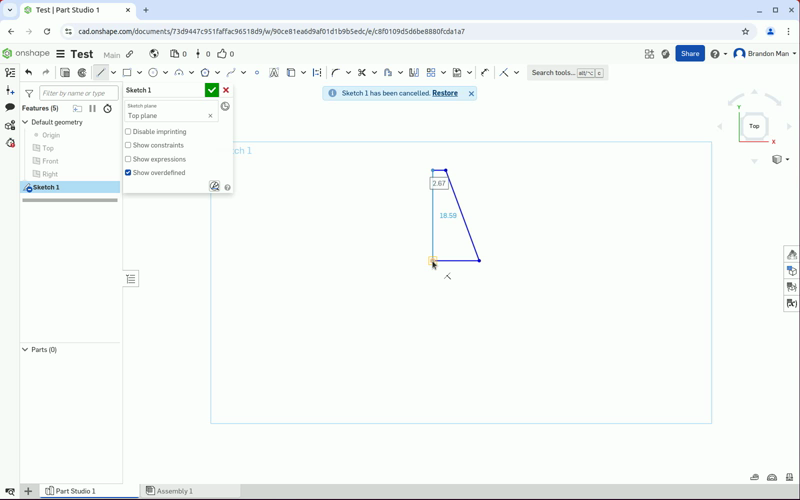
mouse_move(450, 214)
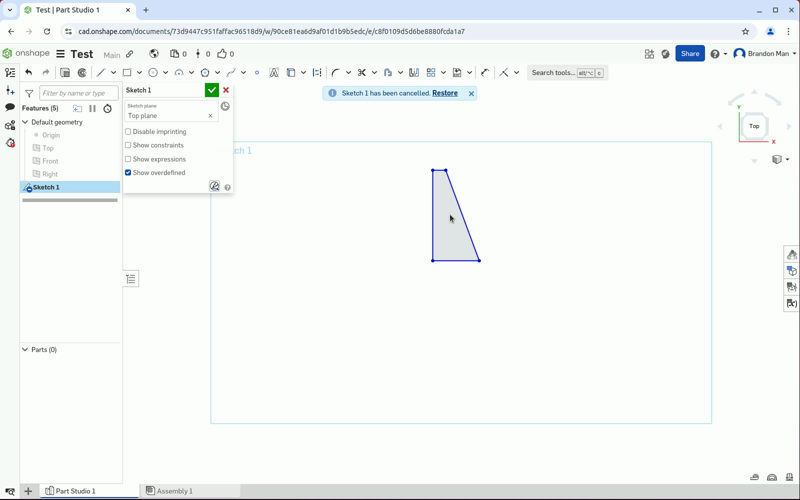
click(450, 214)
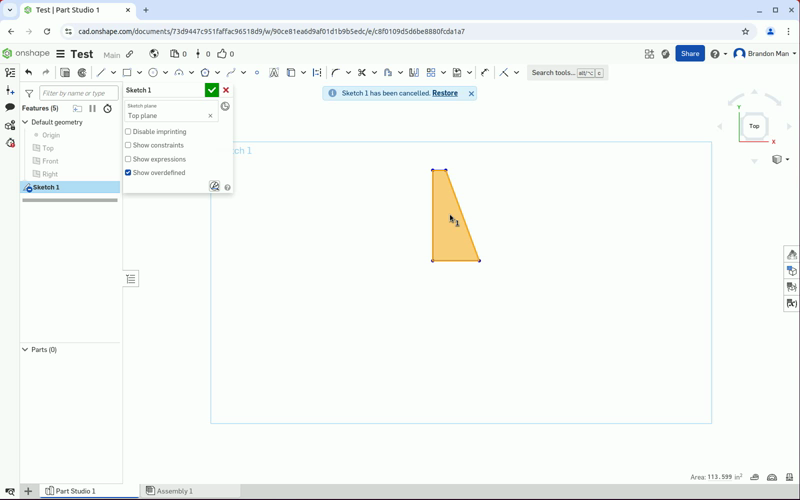
mouse_move(73, 352)
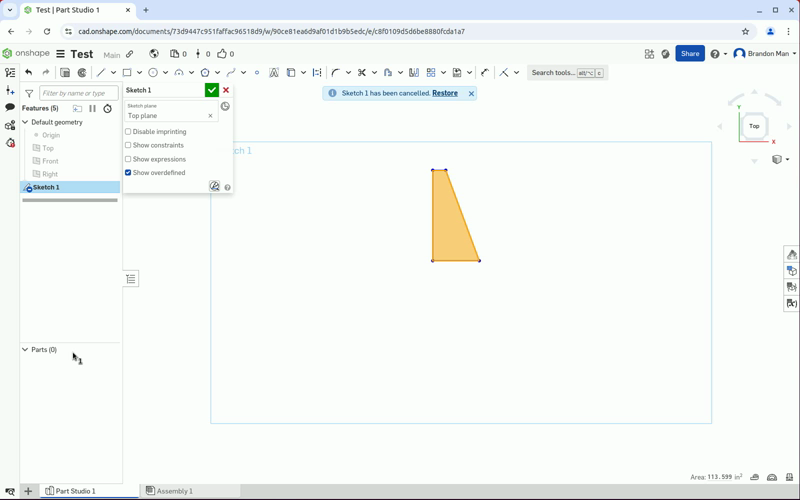
key(shift+y)
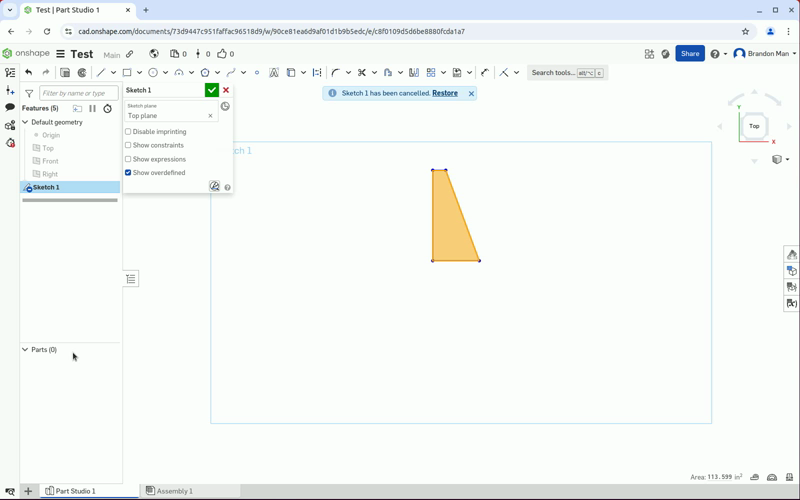
key(shift+e)
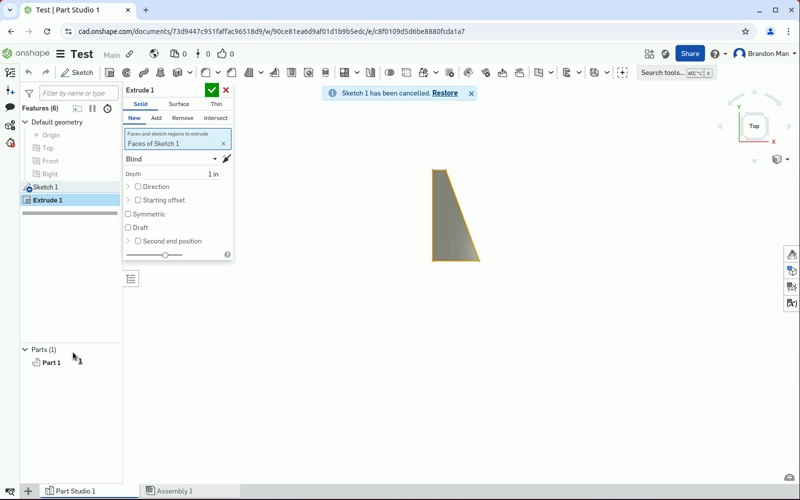
mouse_move(143, 106)
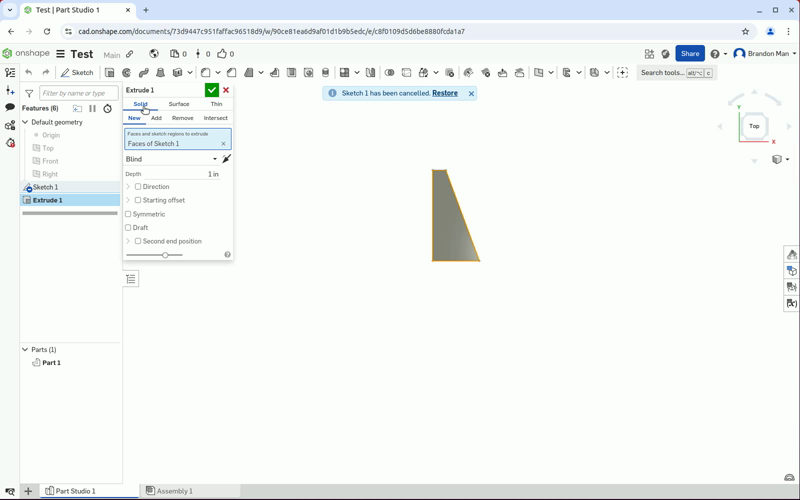
click(143, 106)
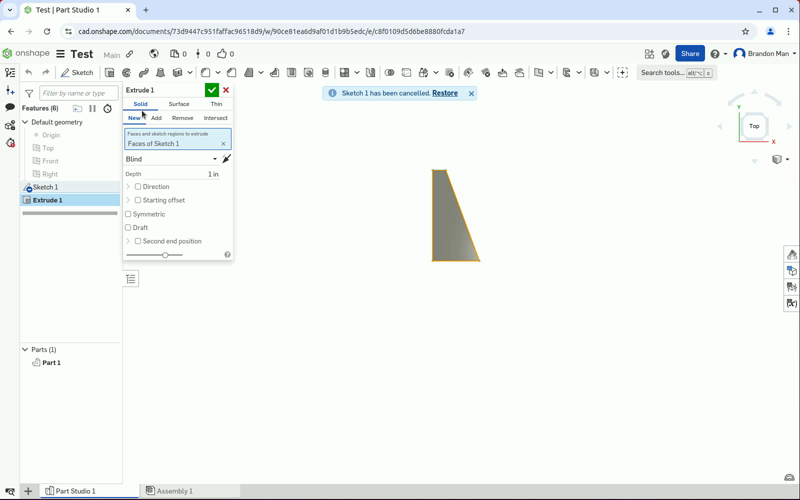
mouse_move(137, 120)
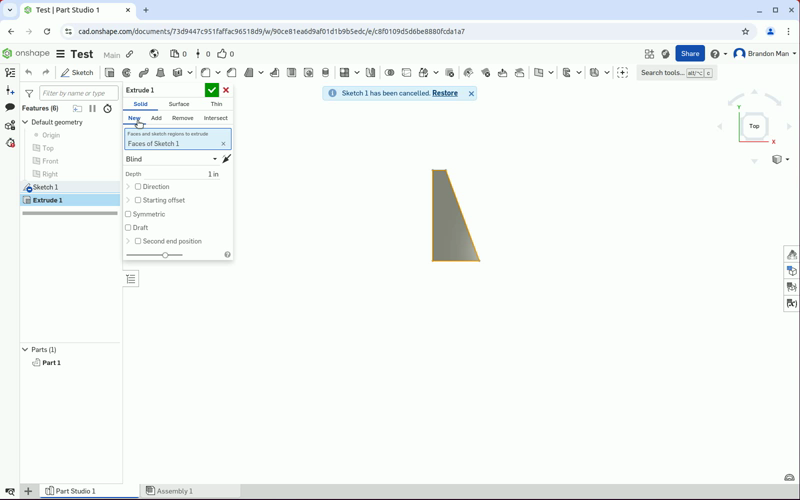
click(137, 120)
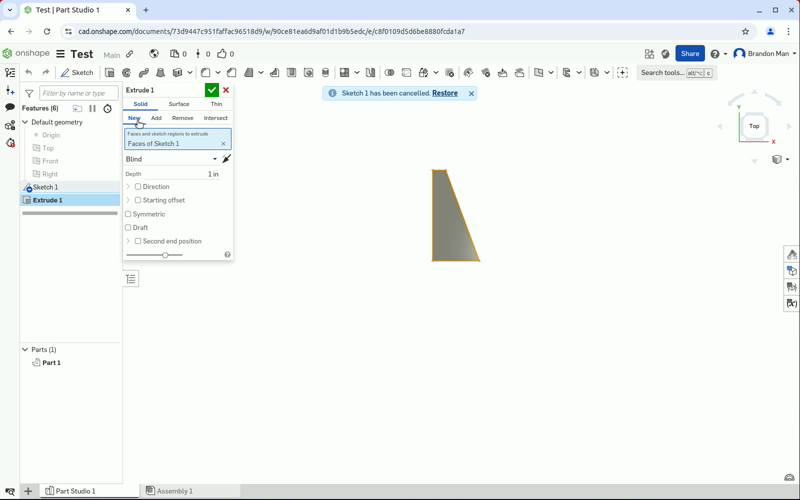
key(tab, 4)
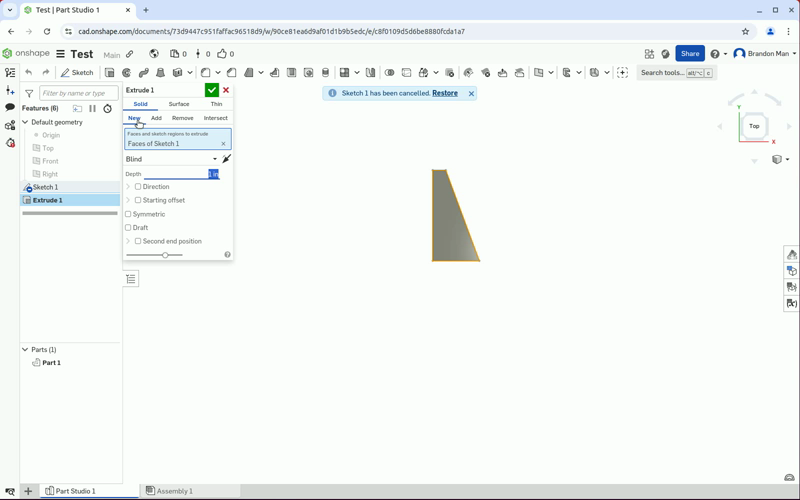
text(0.722)
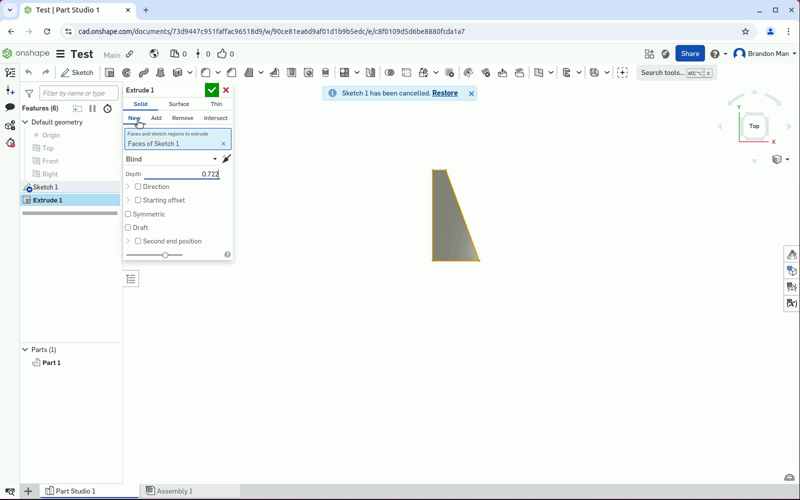
key(enter)
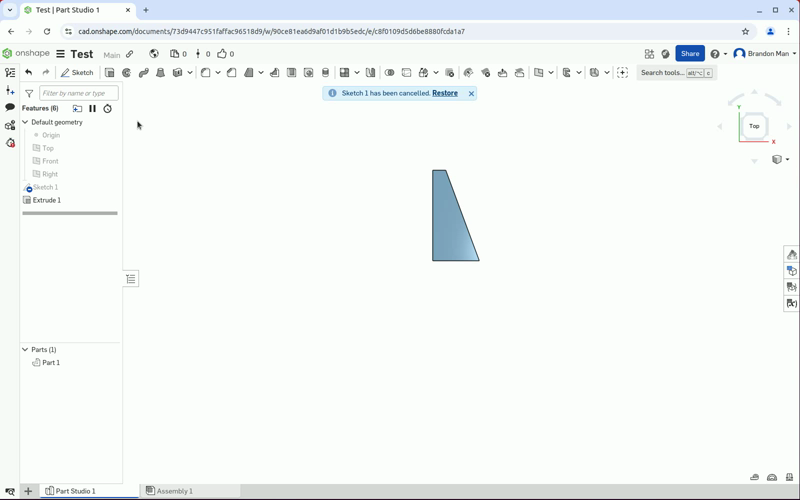
key(shift+h)
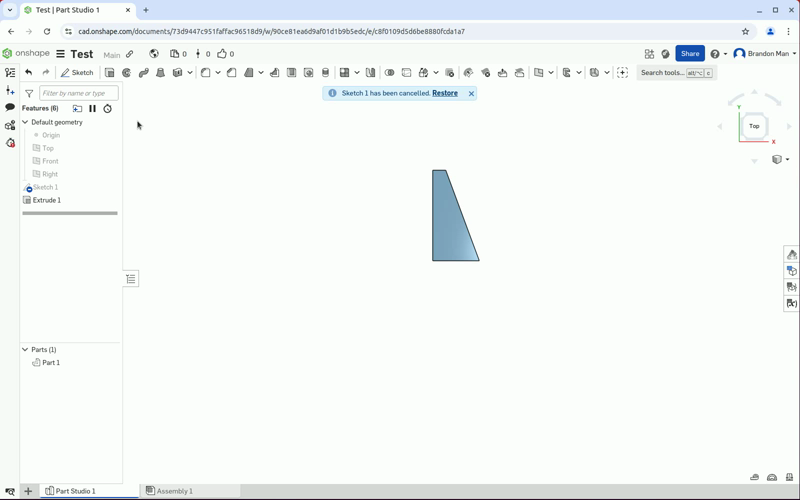
key(shift+h)
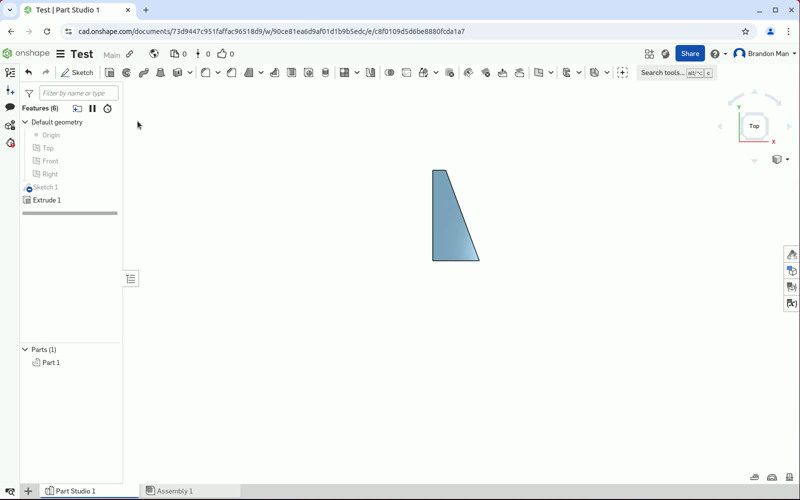
mouse_move(73, 189)
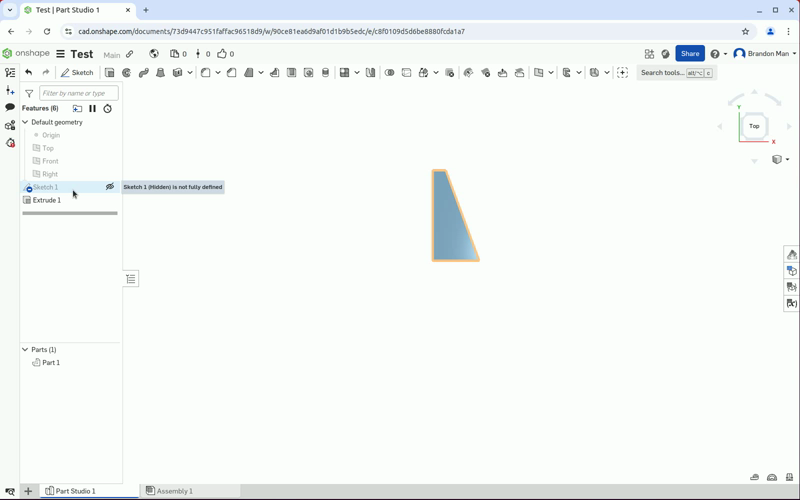
click(73, 189)
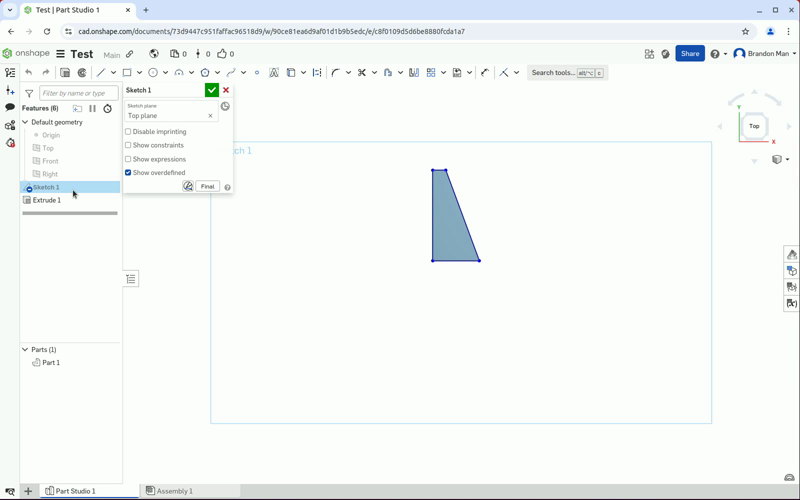
mouse_move(229, 92)
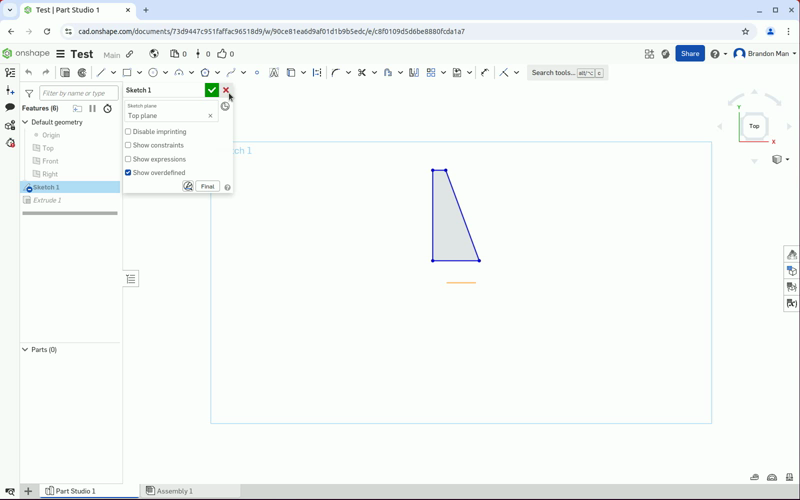
click(229, 92)
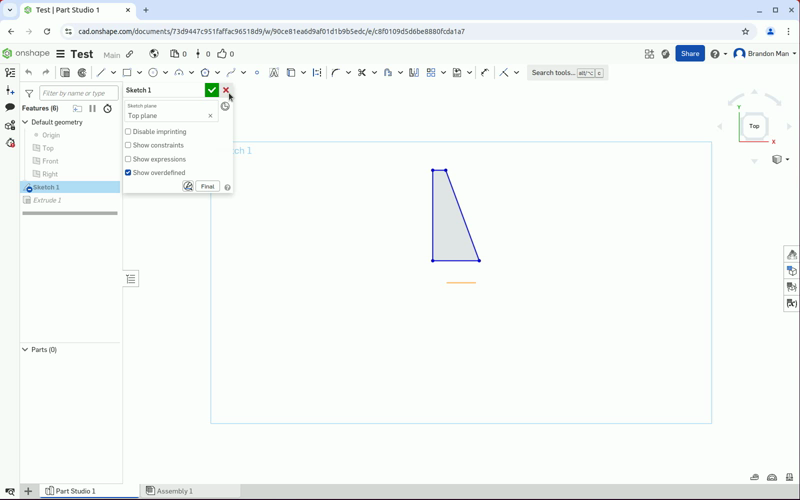
key(shift+s)
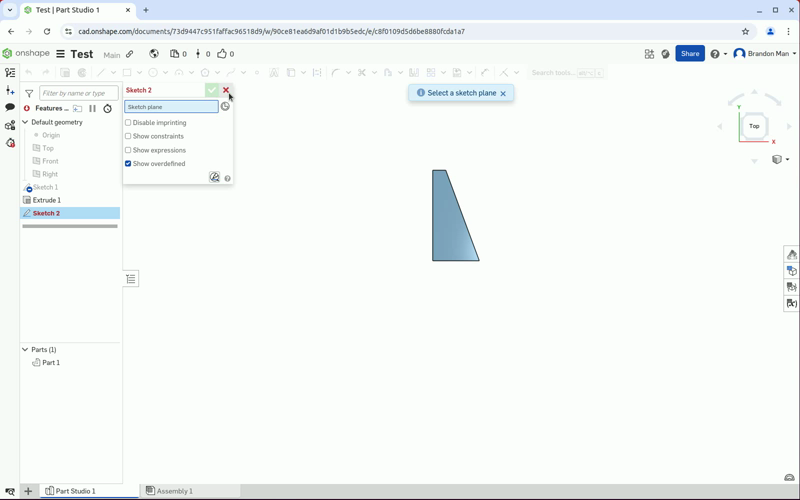
mouse_move(73, 150)
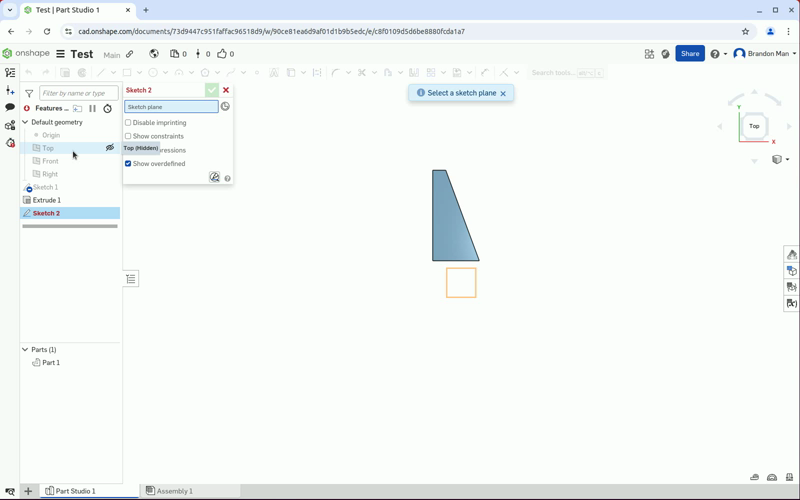
click(73, 150)
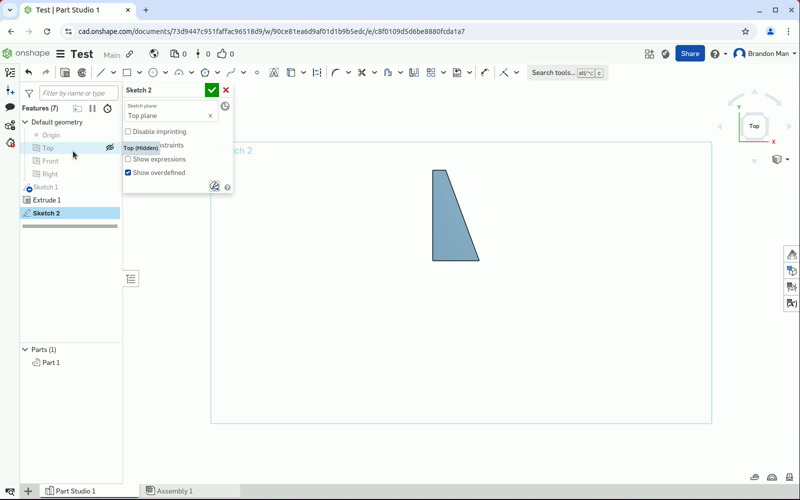
mouse_move(73, 352)
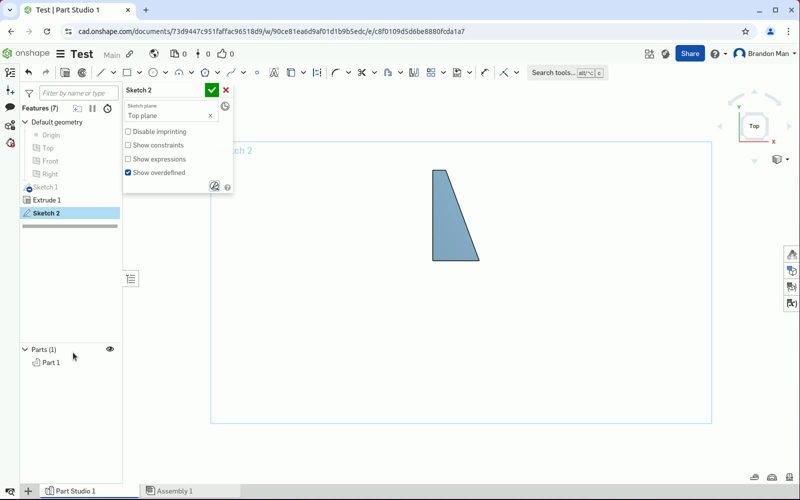
key(y)
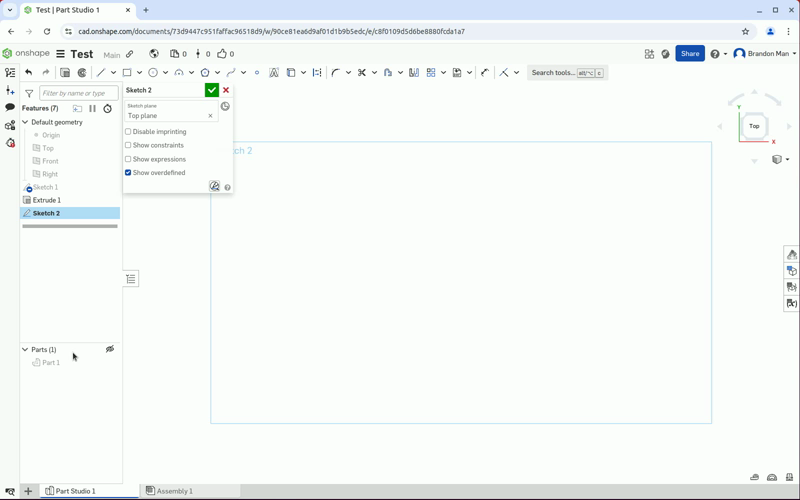
key(l)
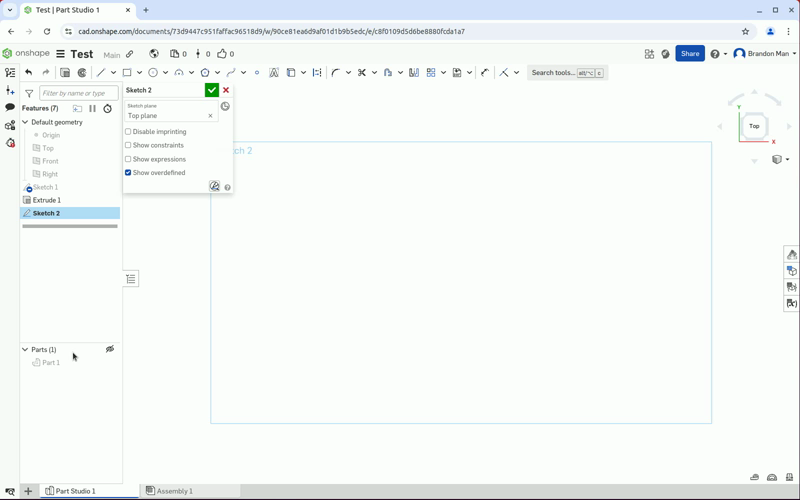
key_down(shift)
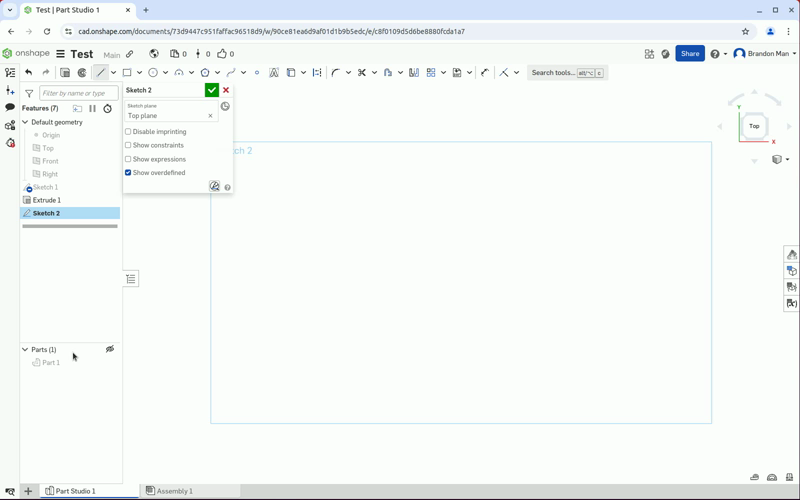
mouse_move(432, 282)
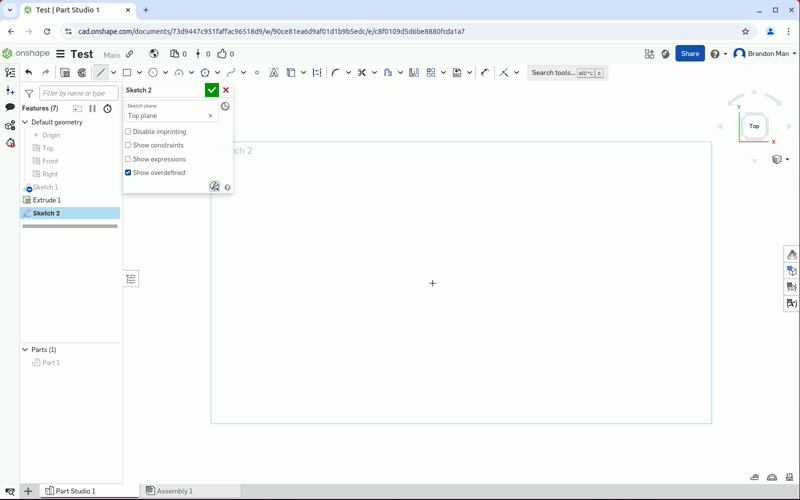
click(432, 282)
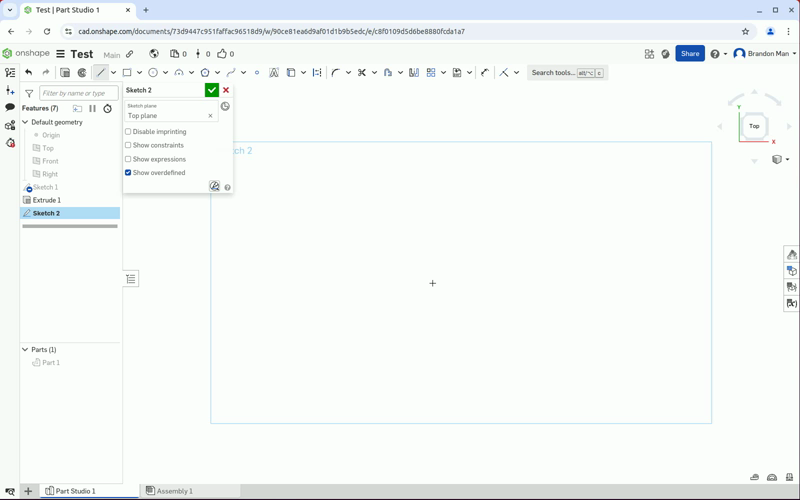
key_up(shift)
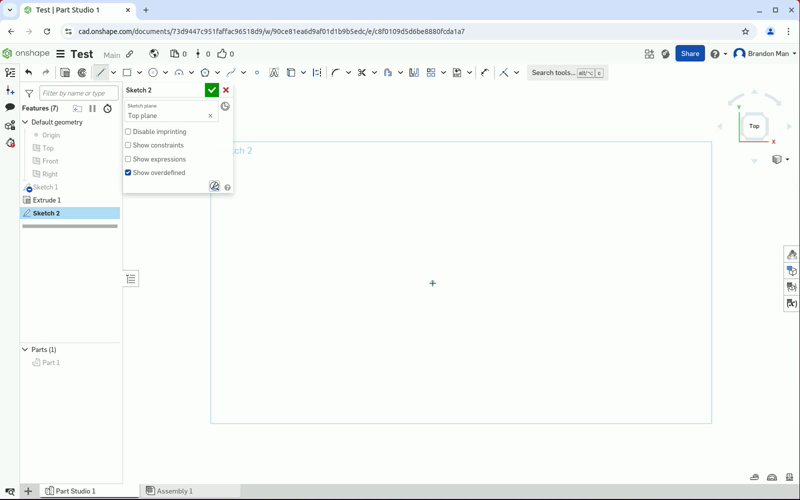
key_down(shift)
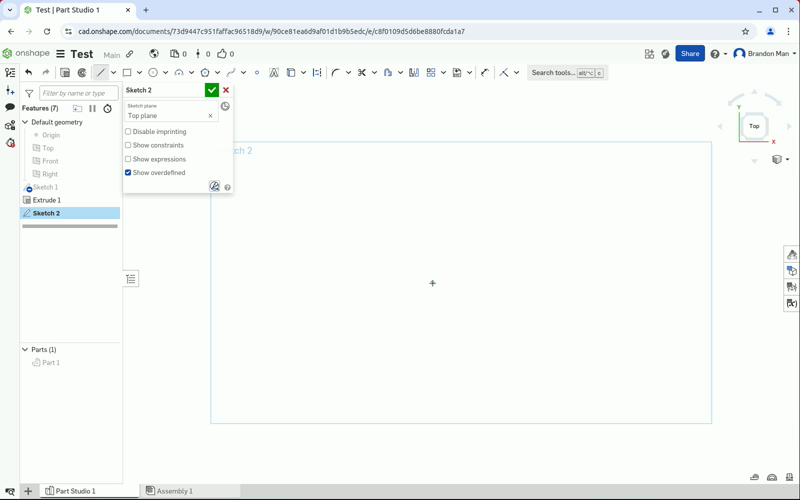
mouse_move(462, 282)
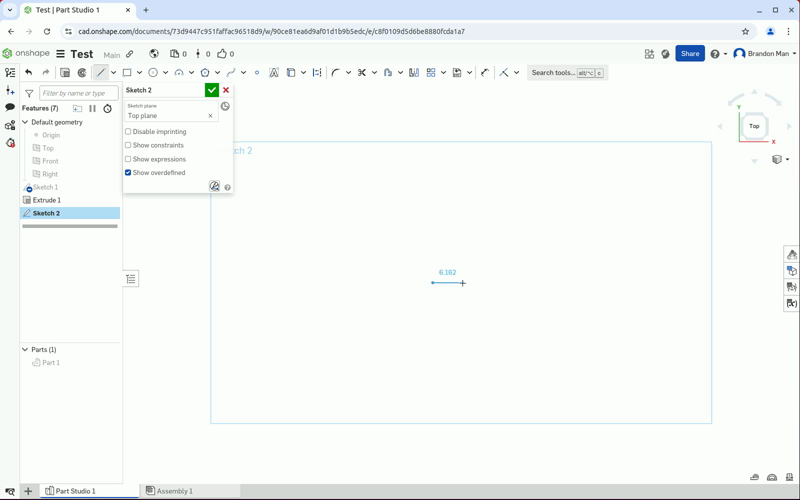
mouse_move(479, 282)
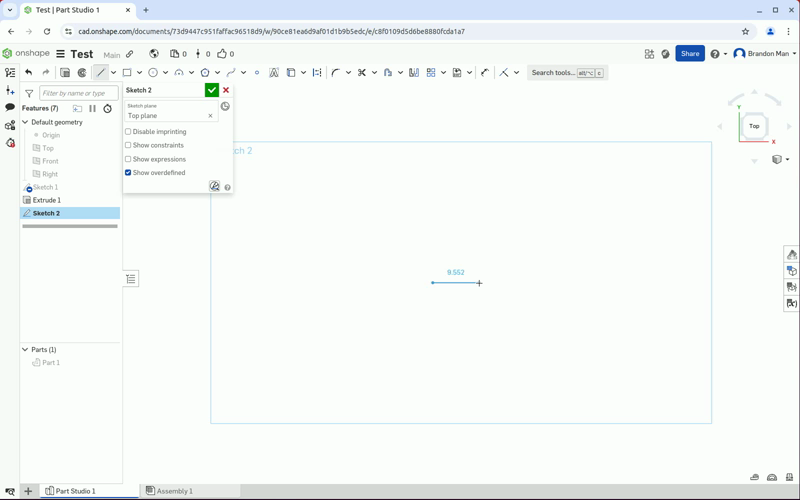
click(479, 282)
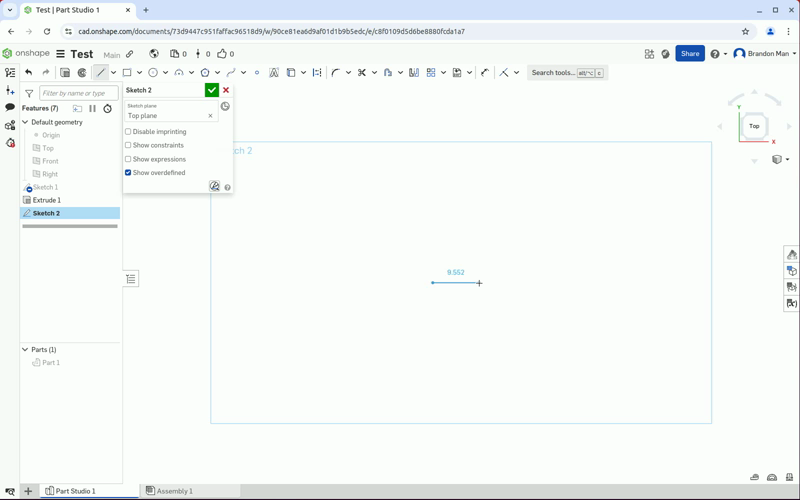
key_up(shift)
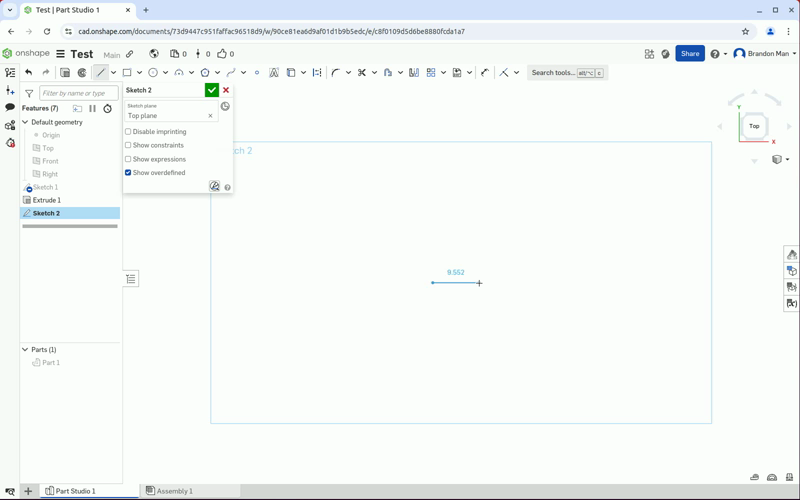
key_down(shift)
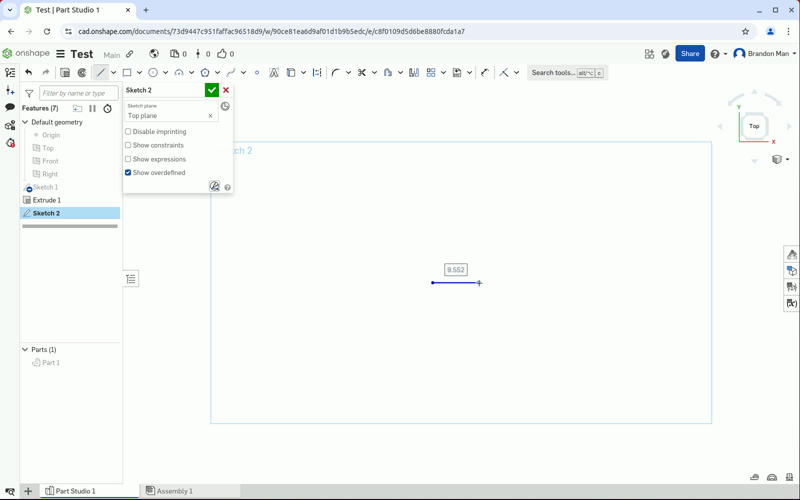
mouse_move(509, 282)
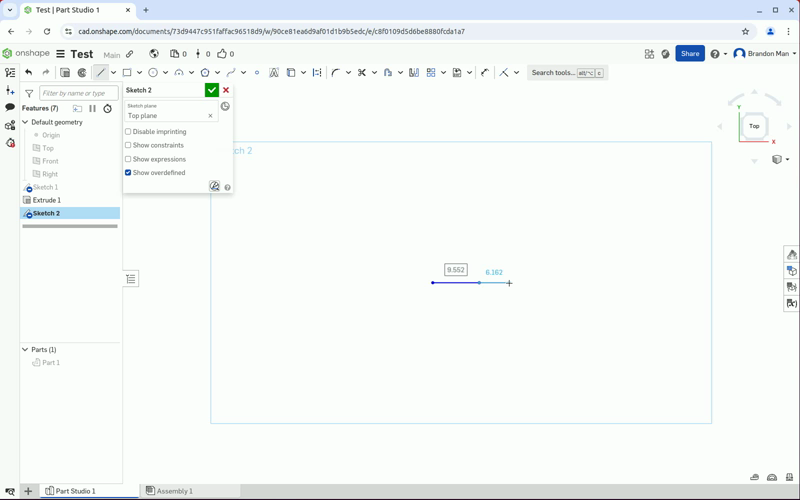
mouse_move(479, 260)
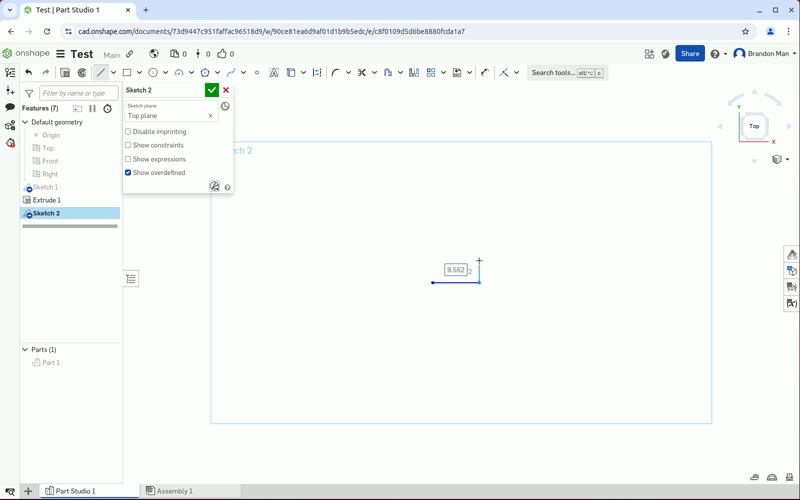
click(479, 260)
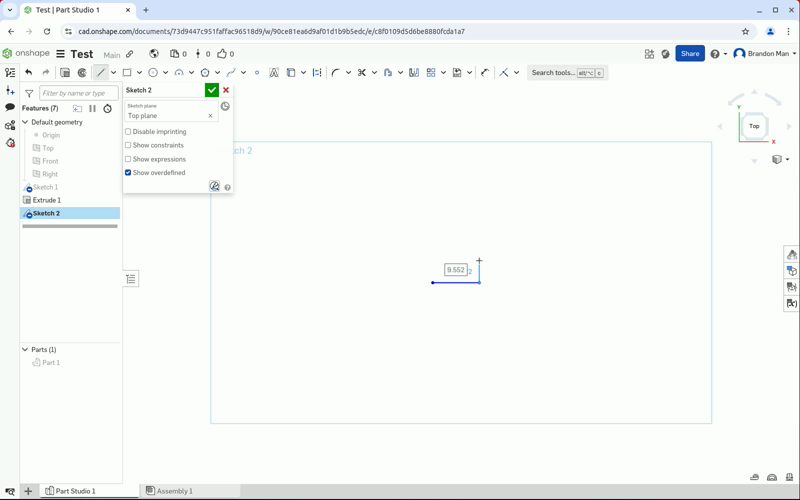
key_up(shift)
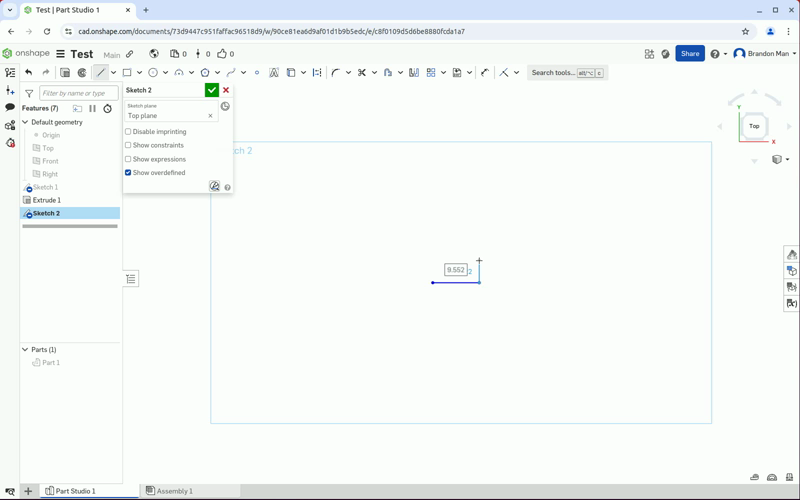
key_down(shift)
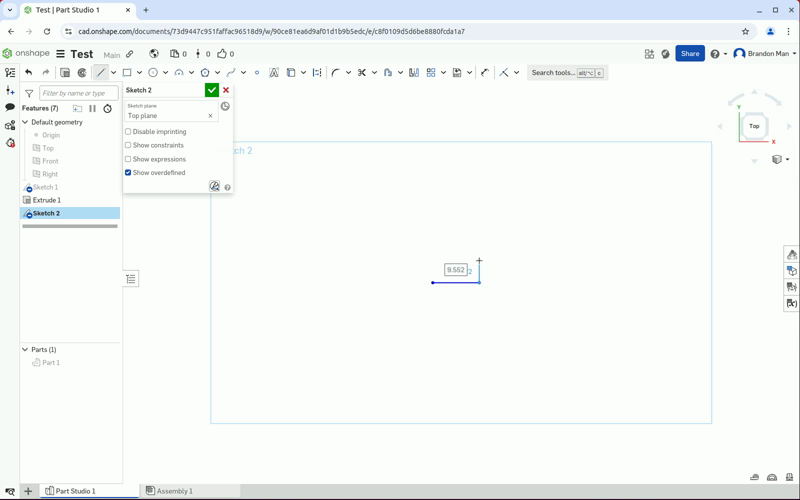
mouse_move(509, 260)
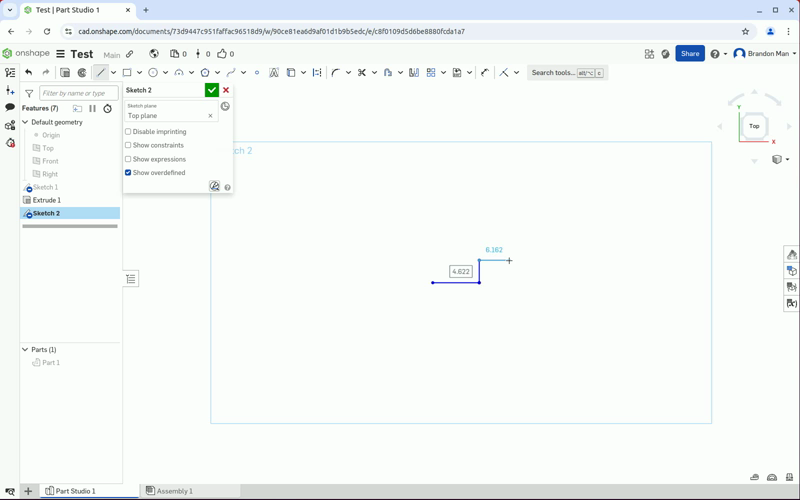
mouse_move(432, 260)
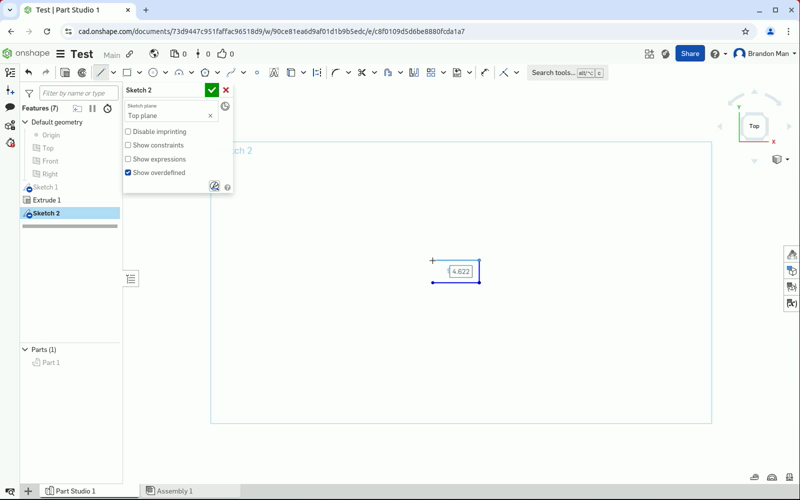
click(432, 260)
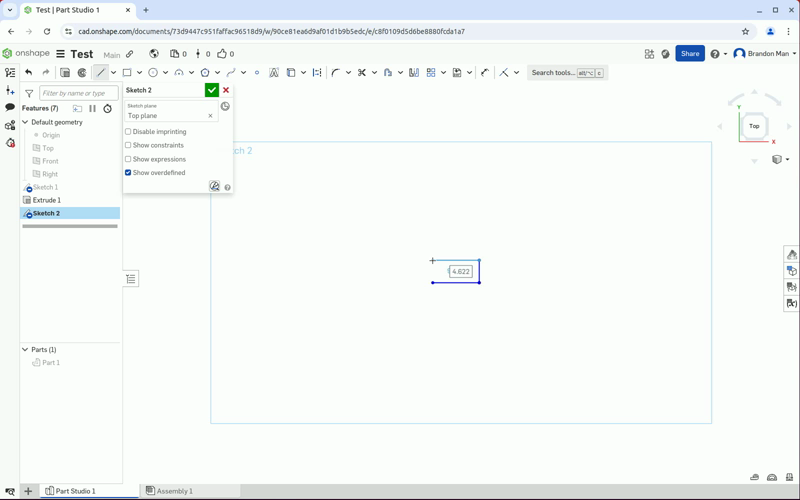
key_up(shift)
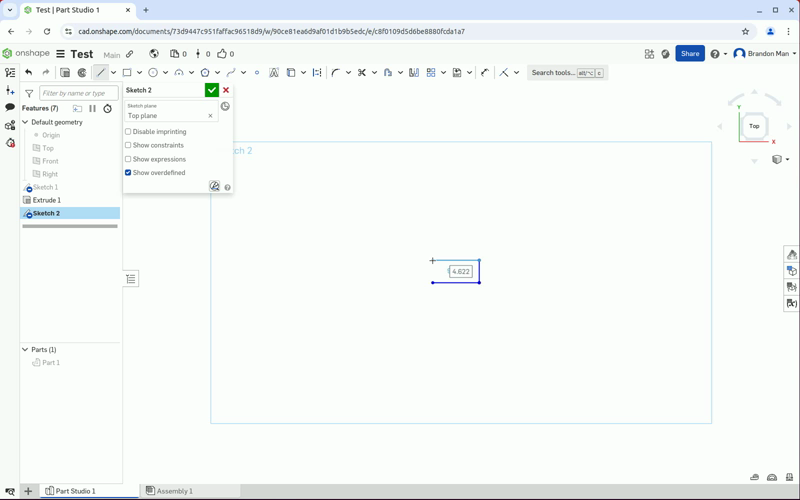
mouse_move(462, 260)
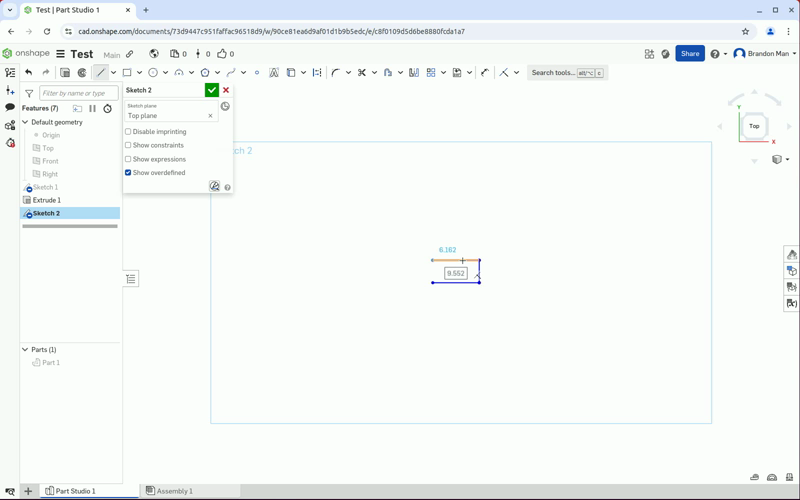
key_down(shift)
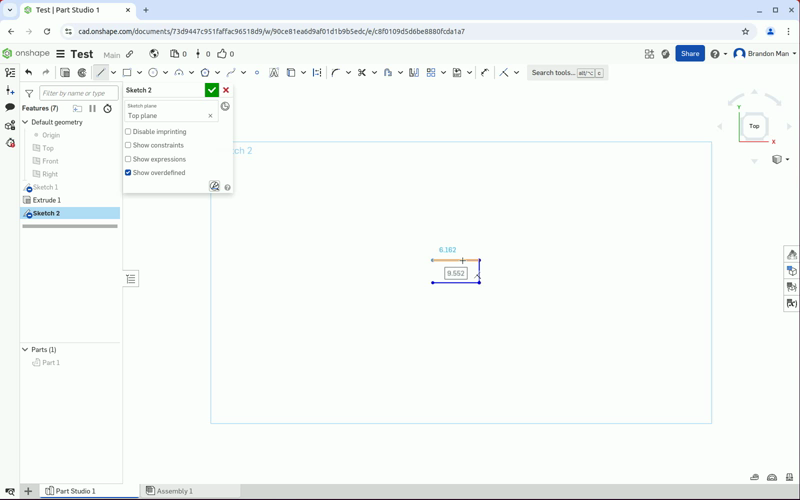
mouse_move(432, 282)
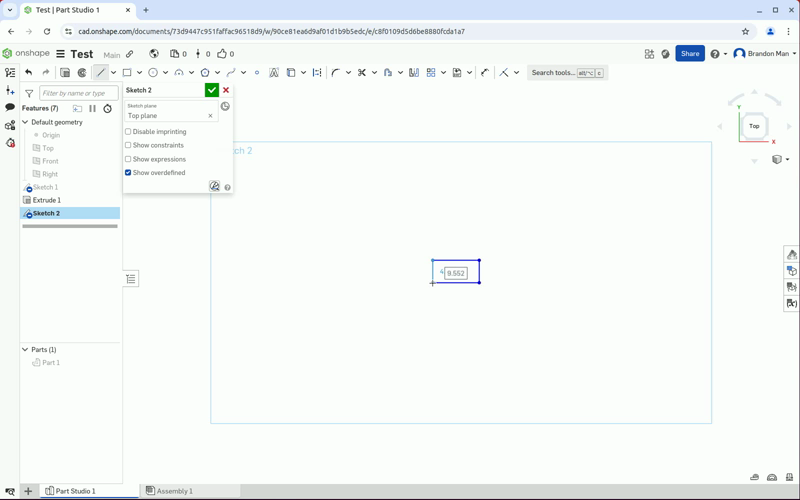
key_up(shift)
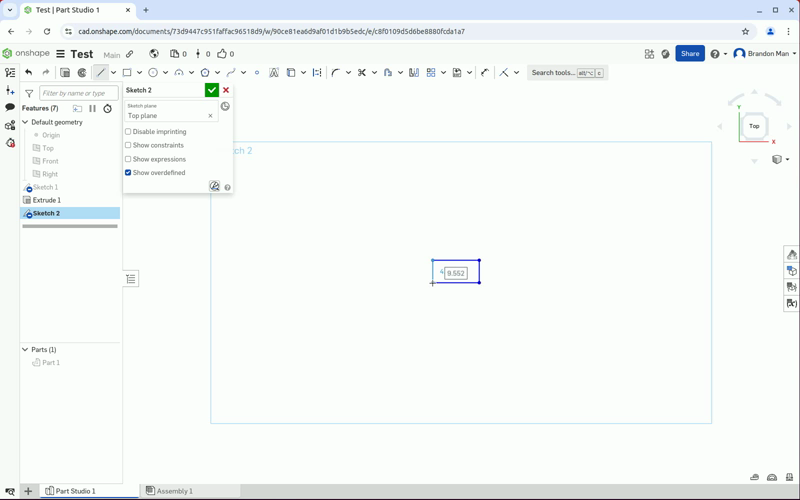
click(432, 282)
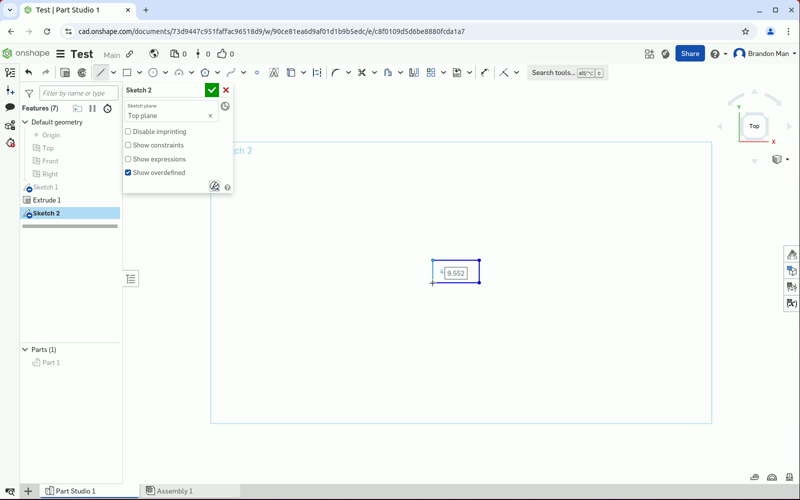
key(esc)
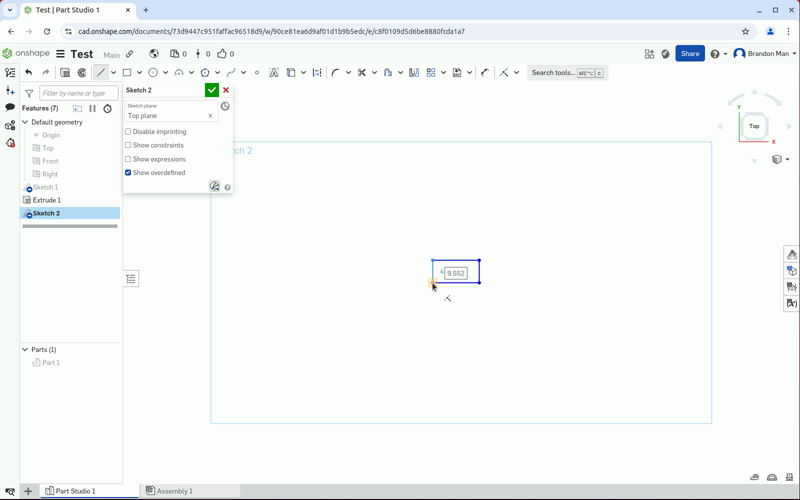
mouse_move(438, 262)
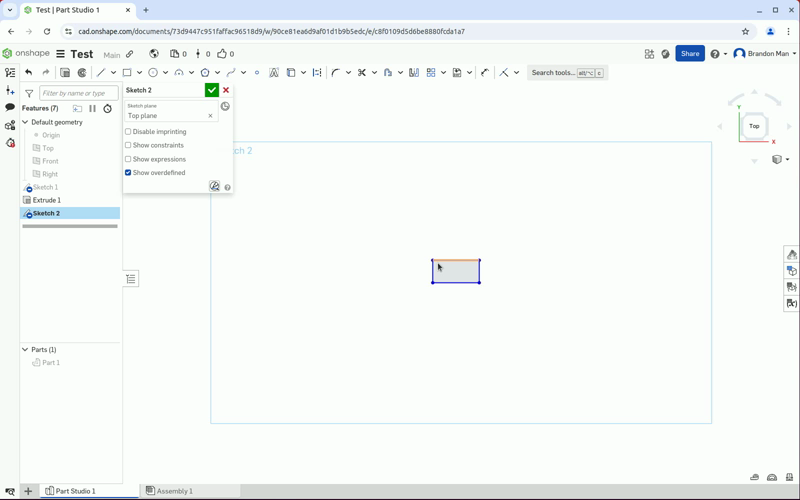
scroll(6)
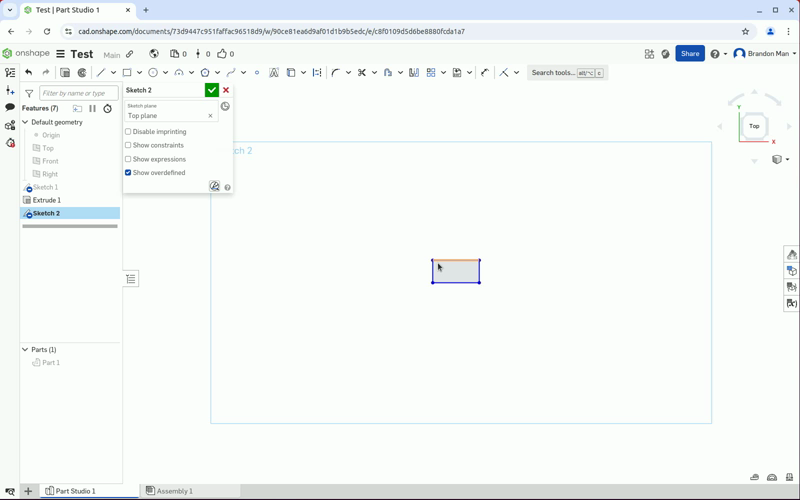
scroll(6)
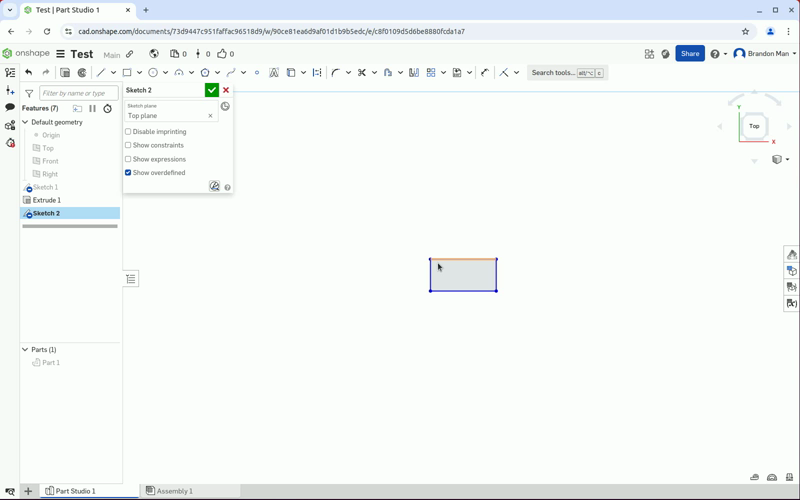
scroll(6)
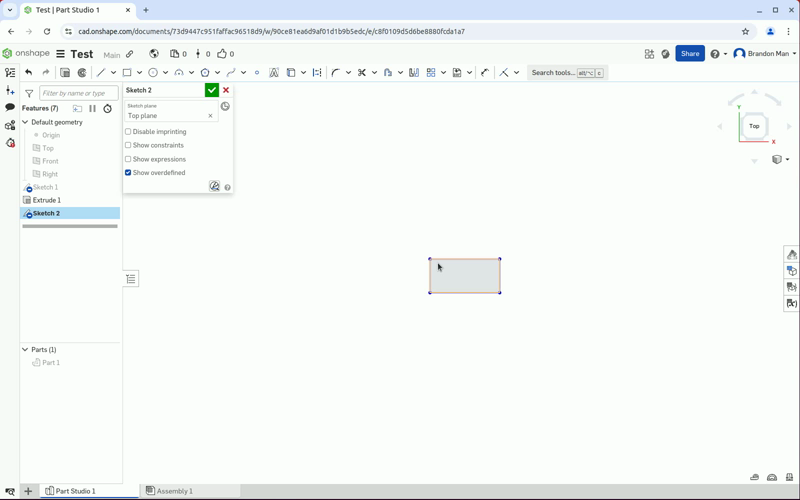
scroll(6)
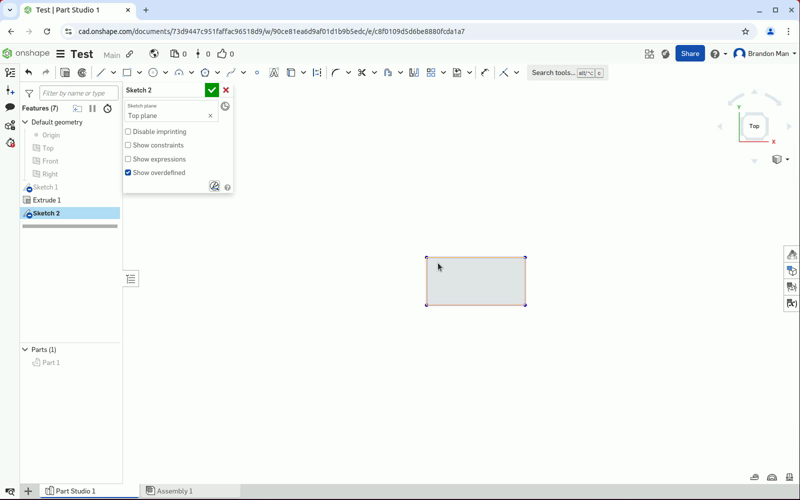
scroll(6)
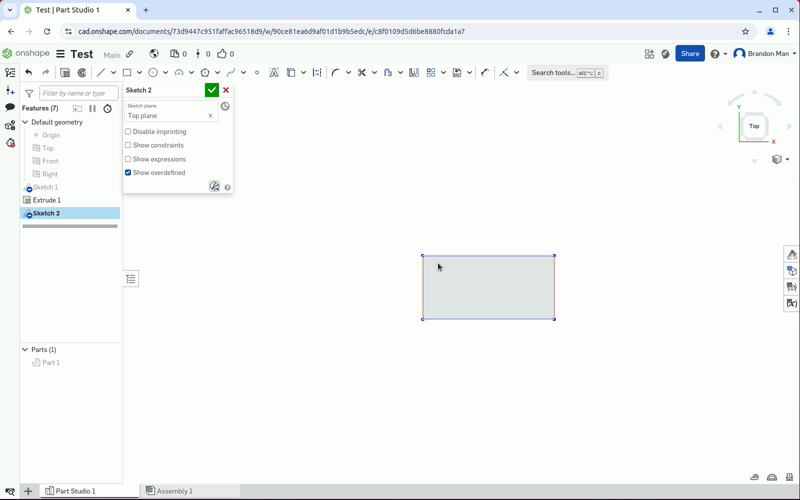
scroll(6)
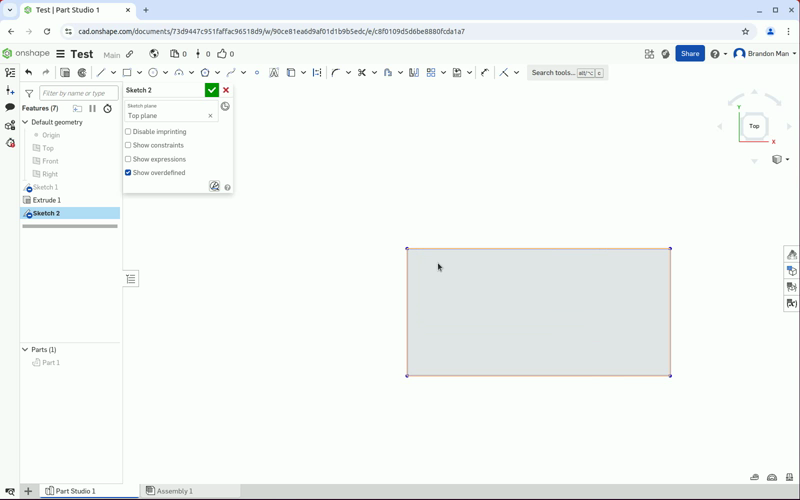
scroll(6)
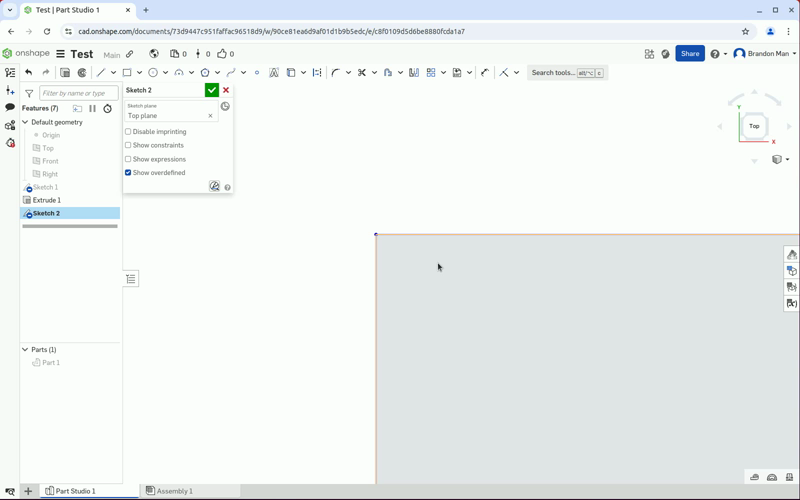
click(438, 262)
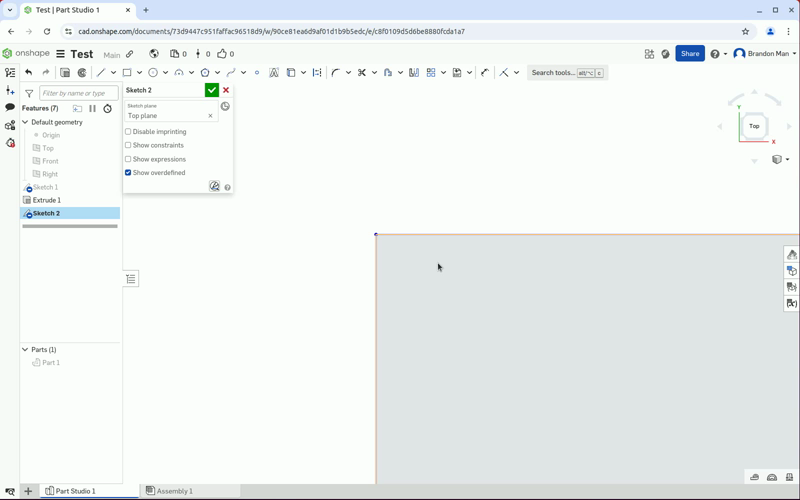
scroll(-6)
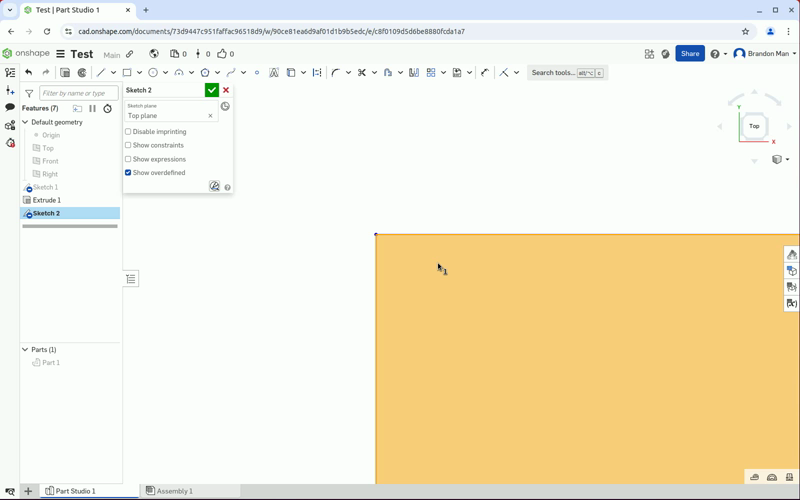
scroll(-6)
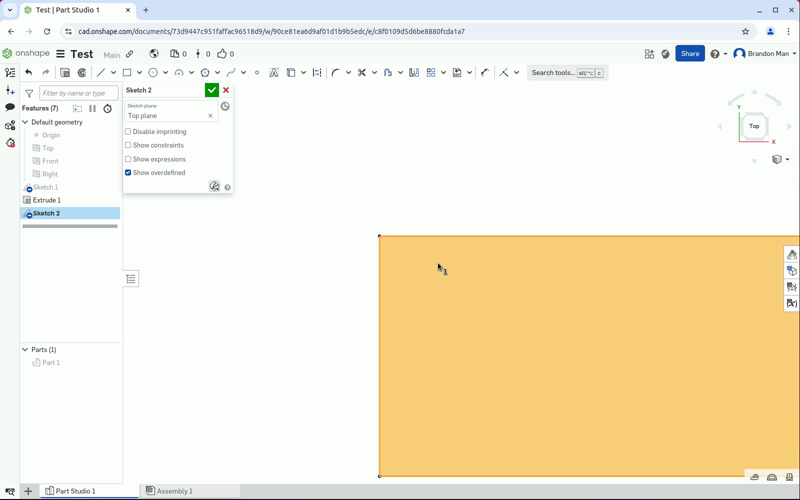
scroll(-6)
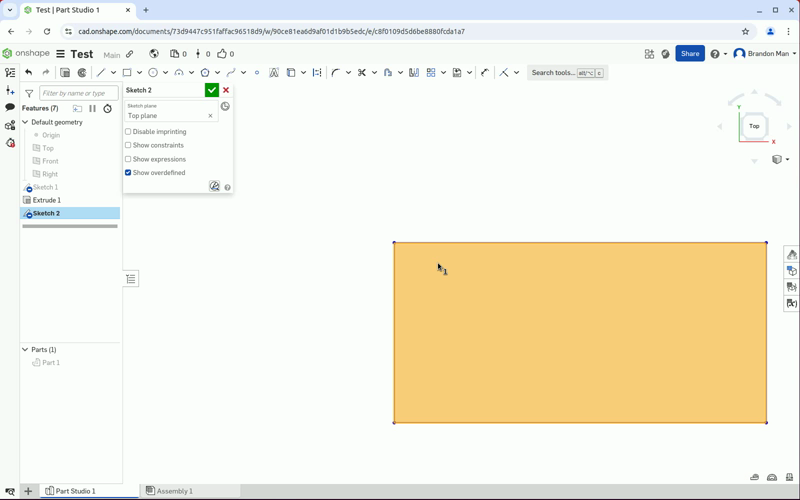
scroll(-6)
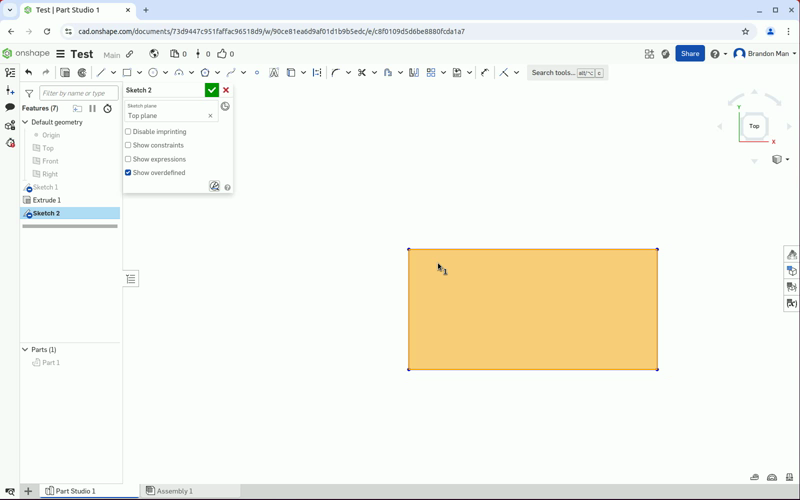
scroll(-6)
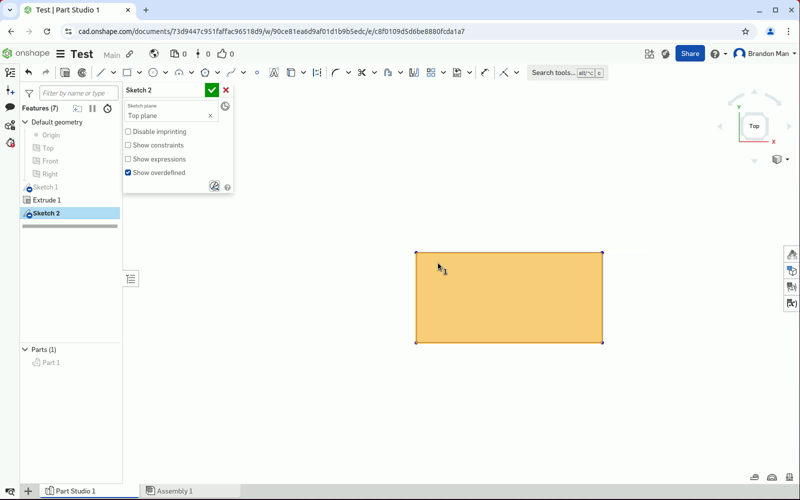
scroll(-6)
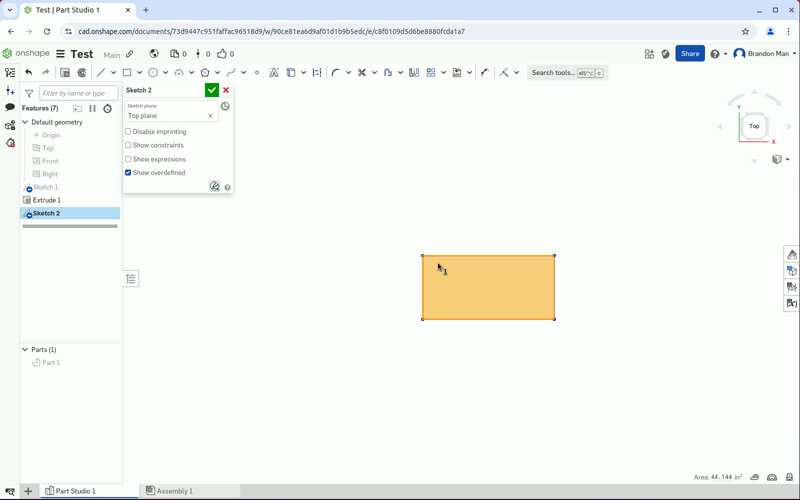
scroll(-6)
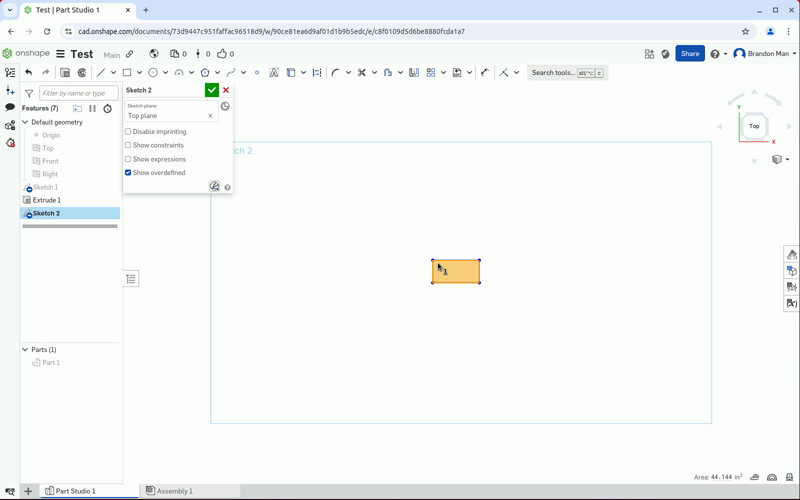
mouse_move(73, 352)
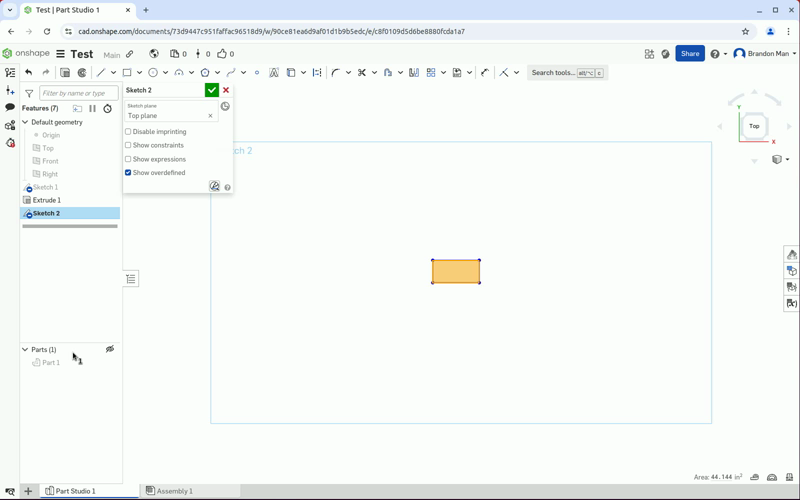
key(shift+y)
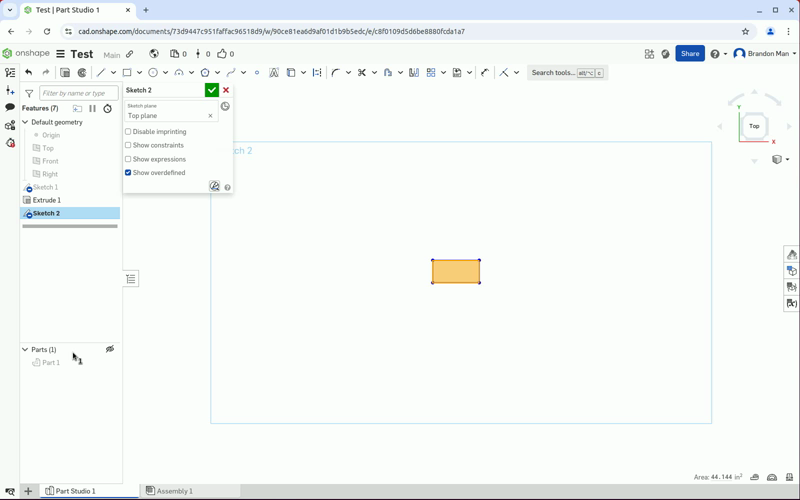
key(shift+e)
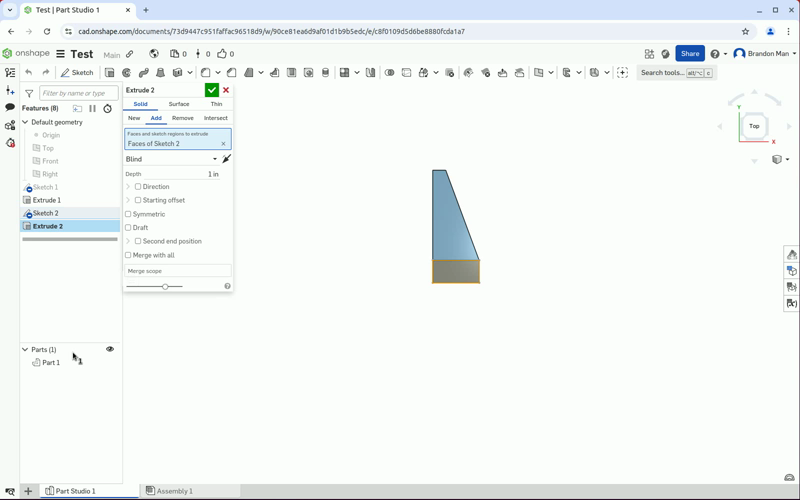
mouse_move(143, 106)
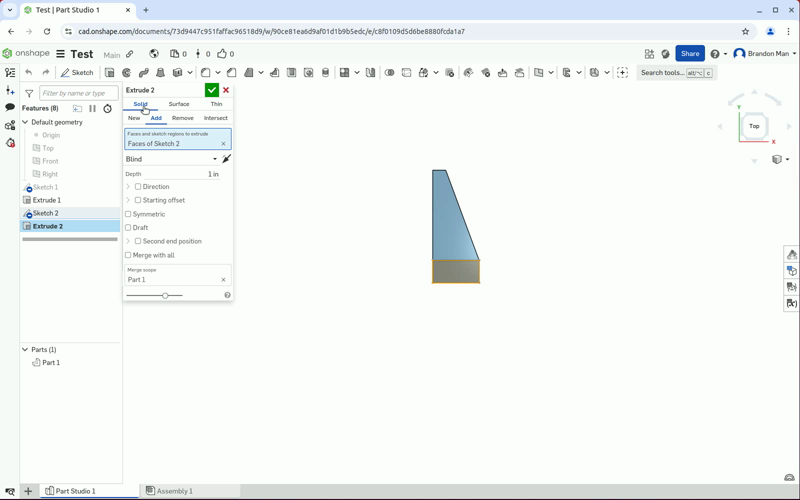
click(143, 106)
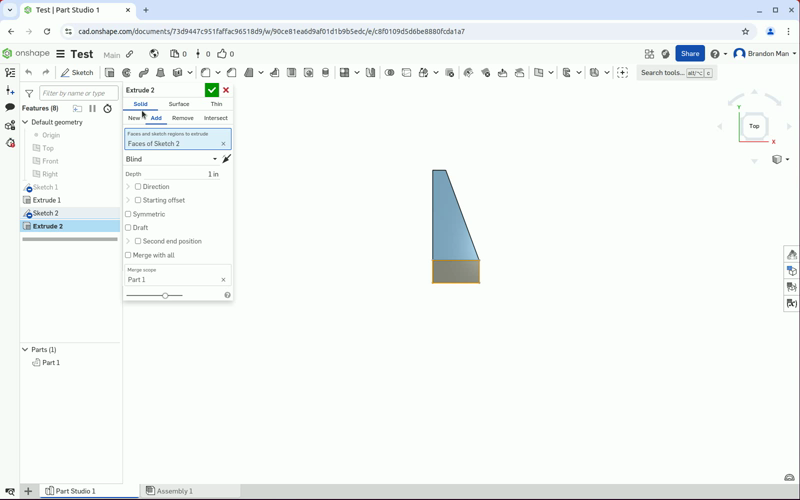
mouse_move(137, 120)
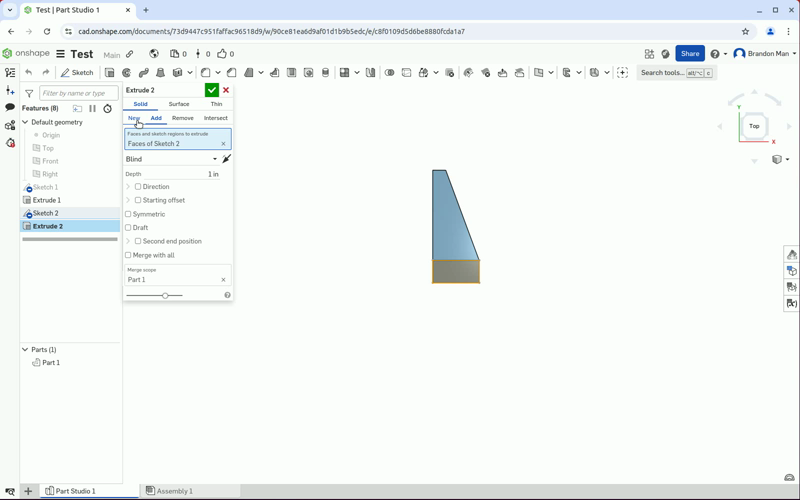
click(137, 120)
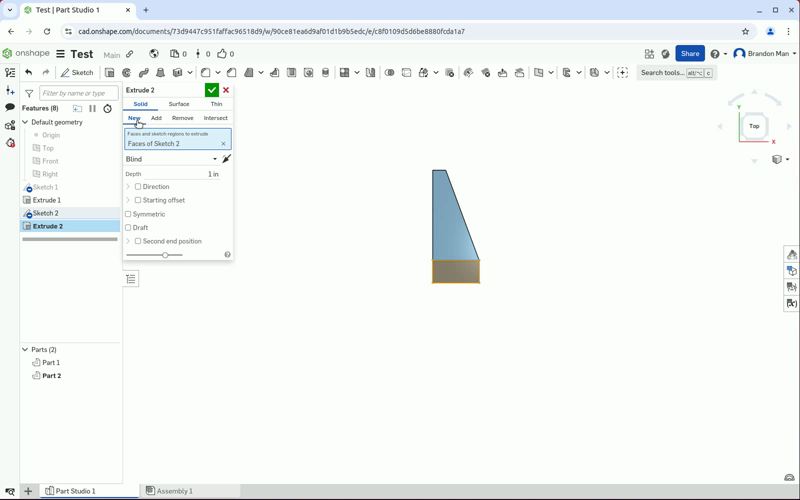
key(tab, 4)
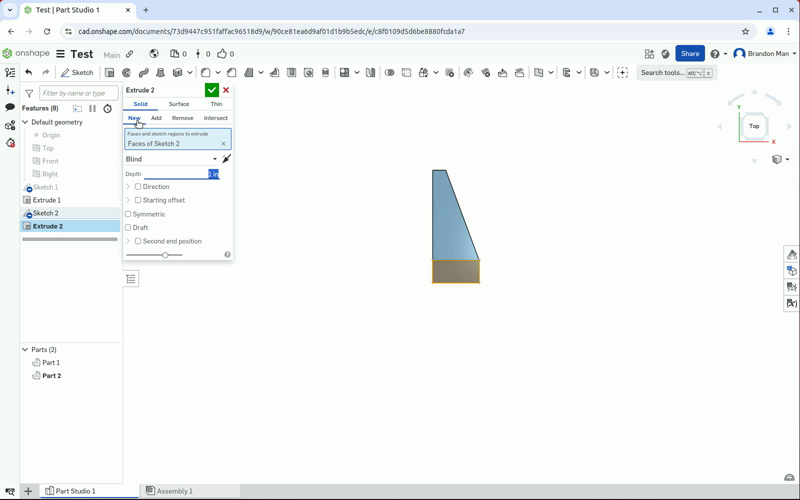
text(0.722)
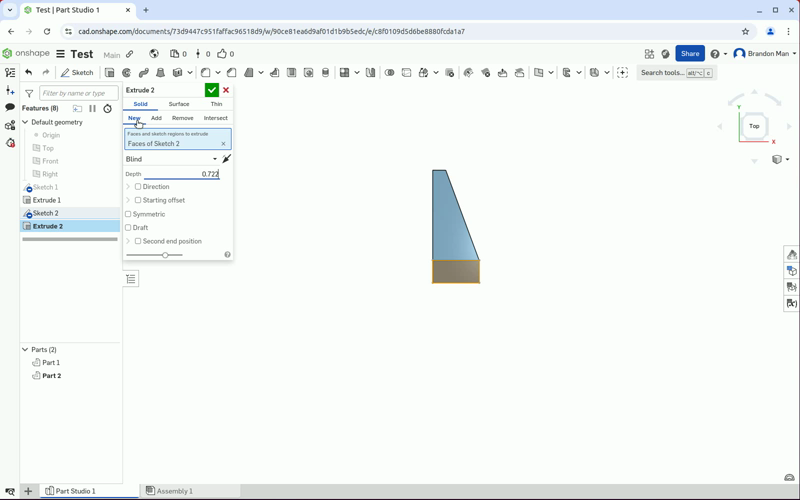
key(enter)
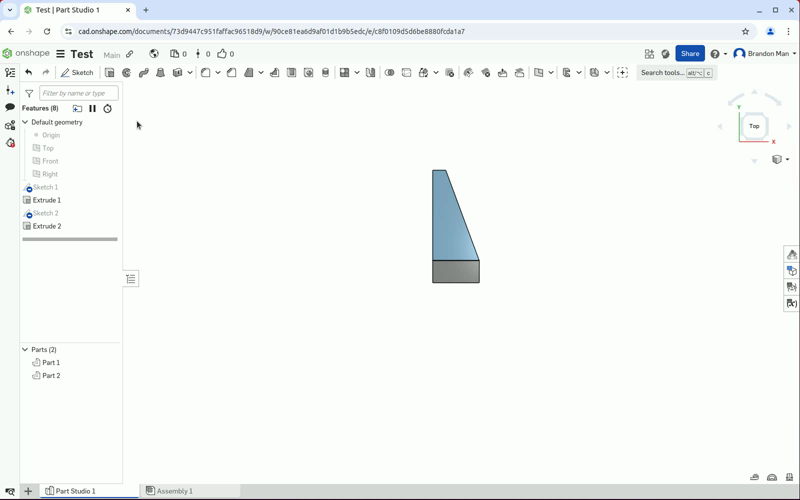
key(shift+h)
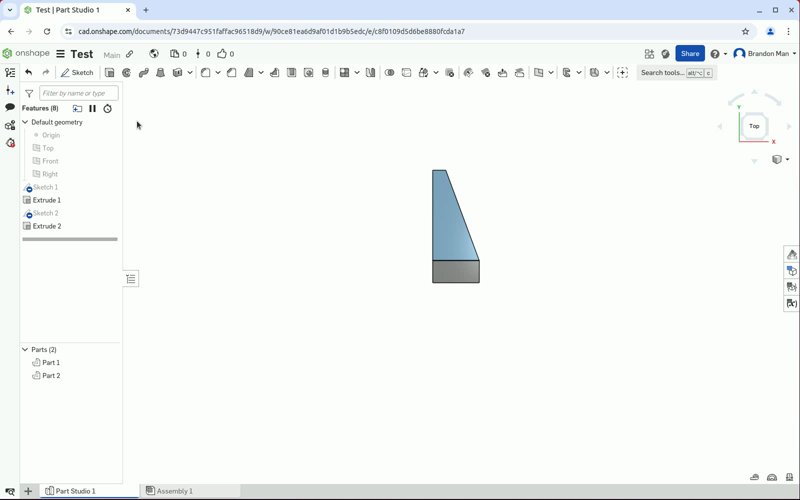
key(shift+h)
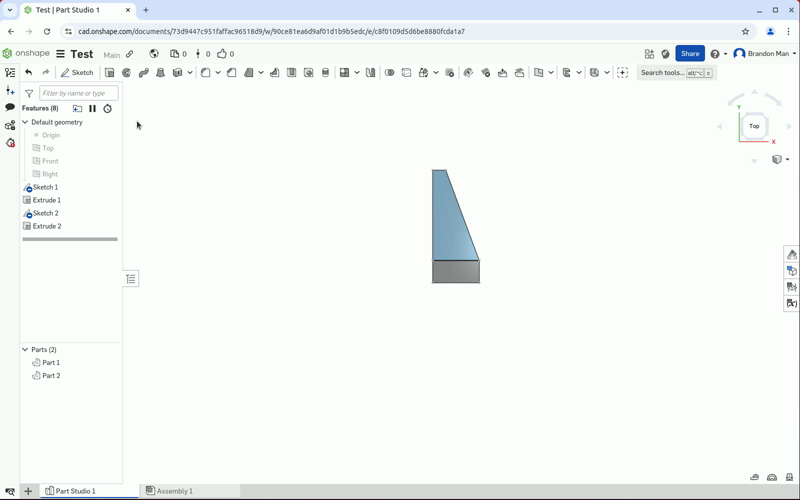
key(shift+7)
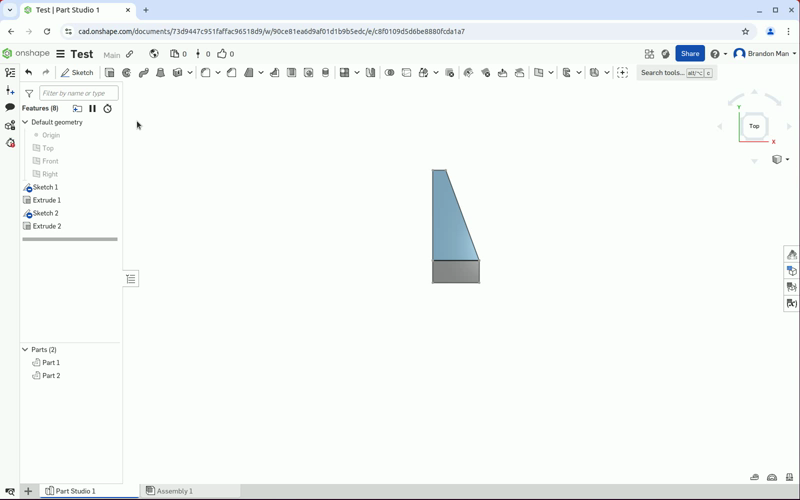
key(up, 3)
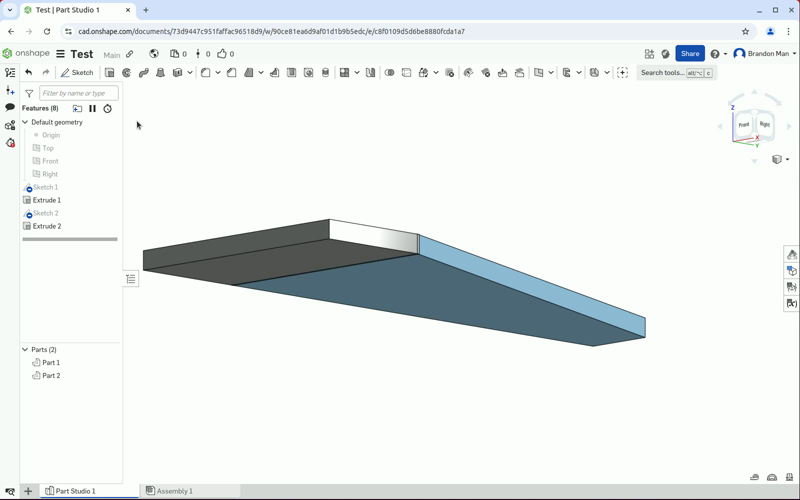
key(left, 3)
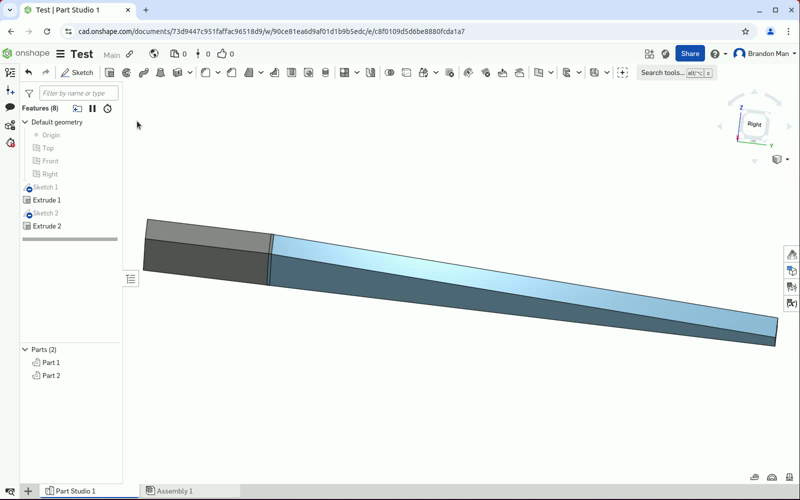
key(right, 3)
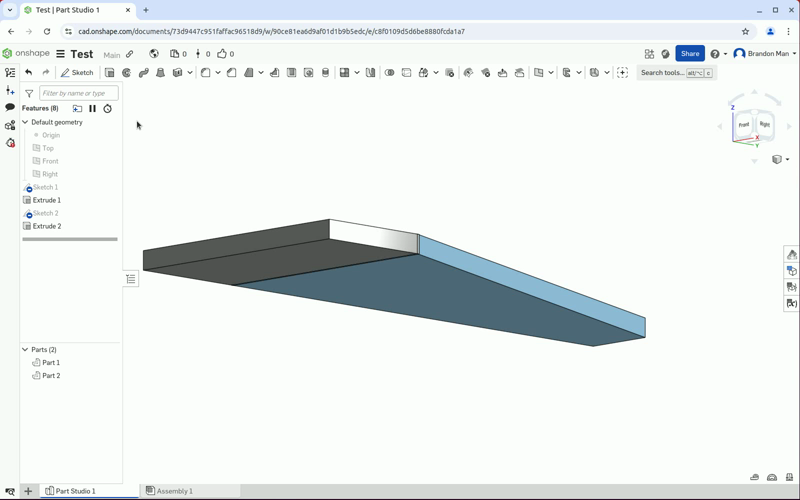
key(down, 3)
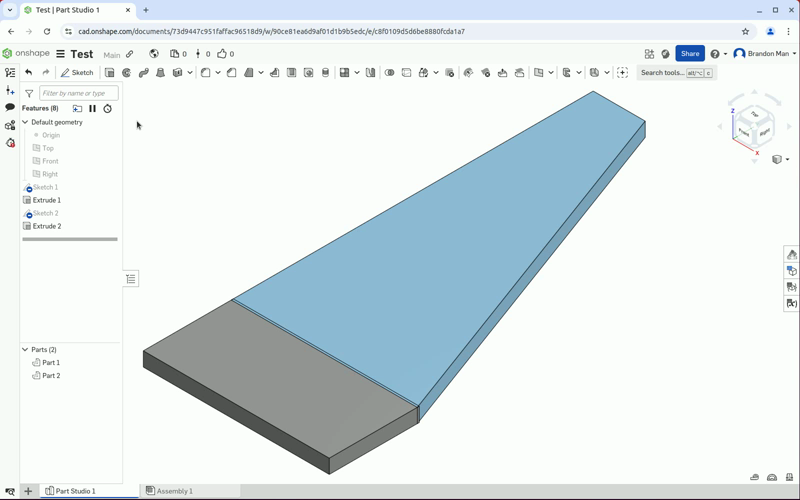
mouse_move(73, 189)
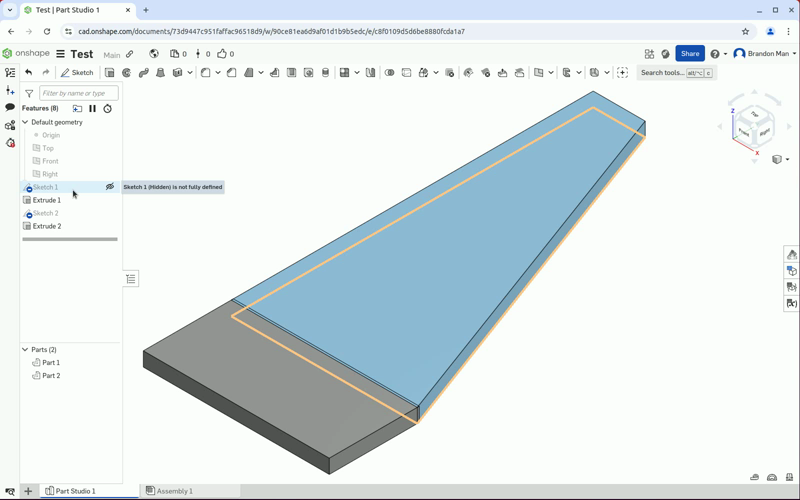
click(73, 189)